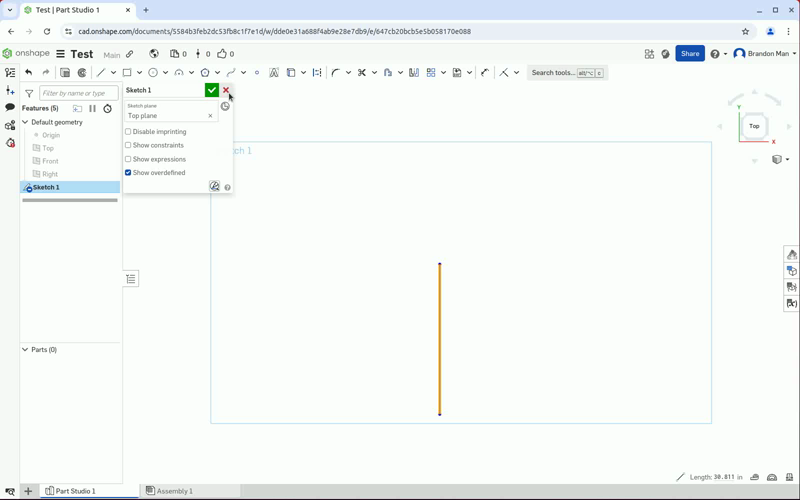
key(shift+h)
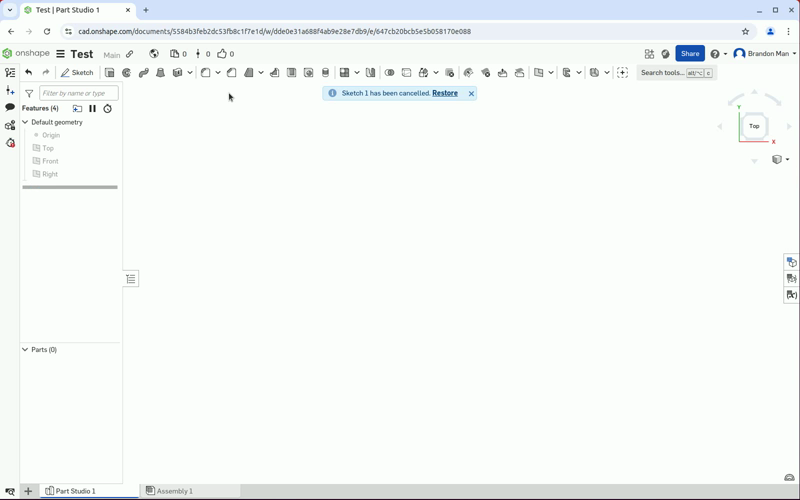
mouse_move(73, 352)
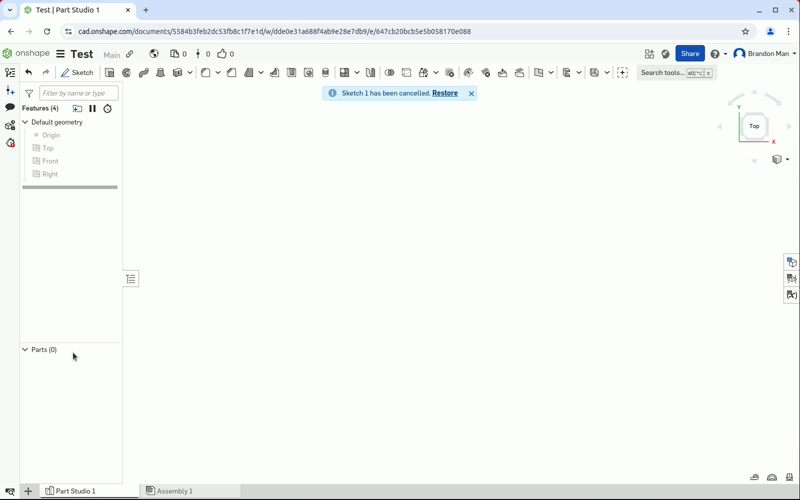
key(y)
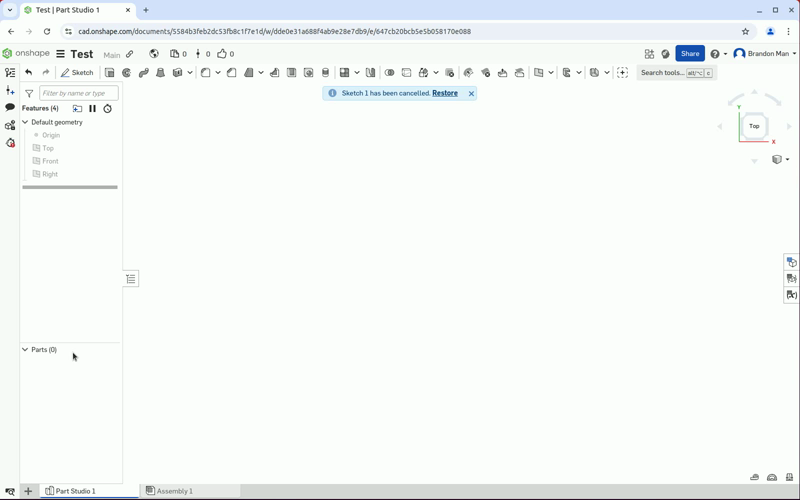
key(shift+p)
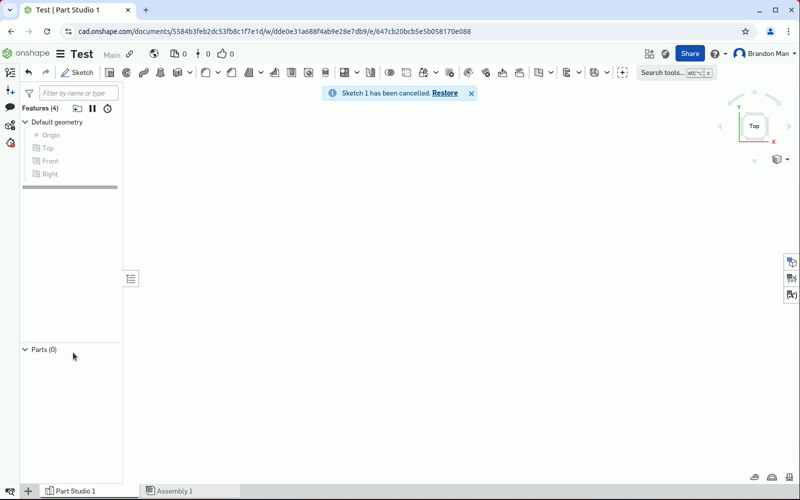
key(space)
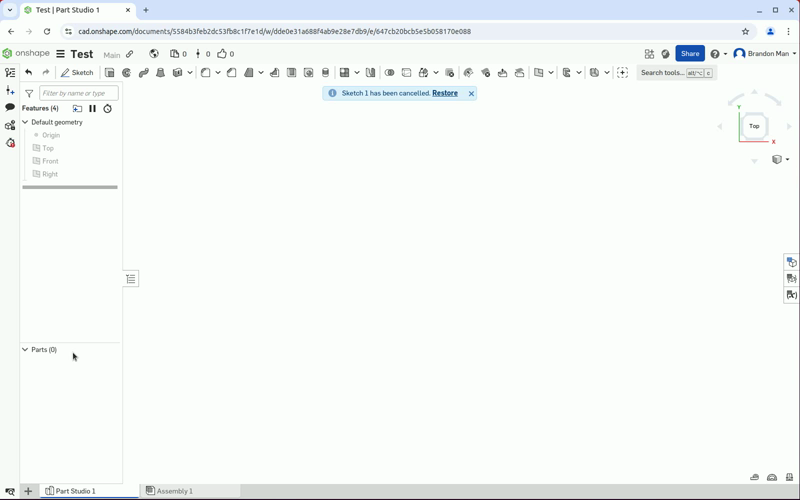
key_down(shift)
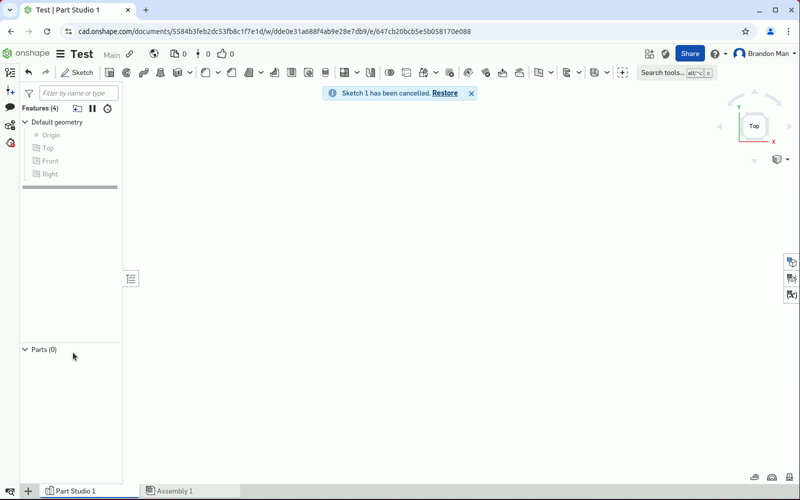
key(up)
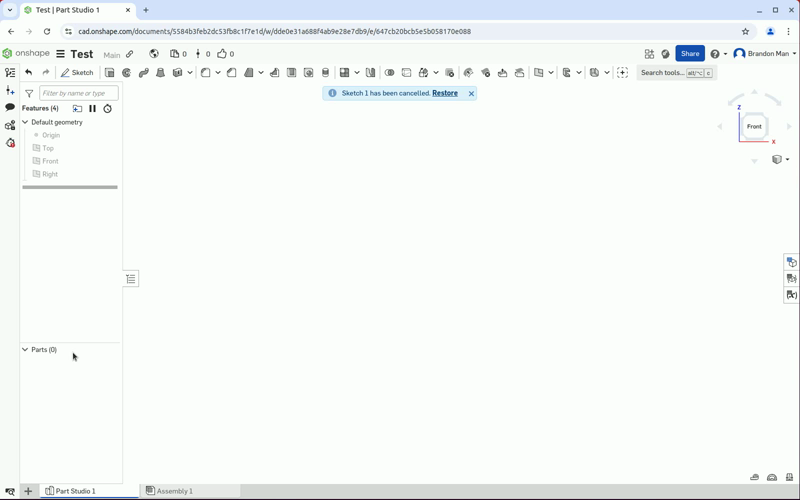
key_up(shift)
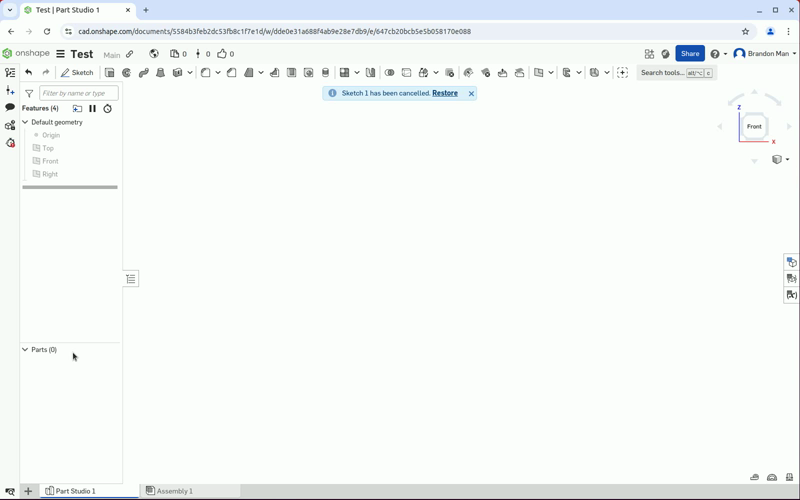
mouse_move(73, 352)
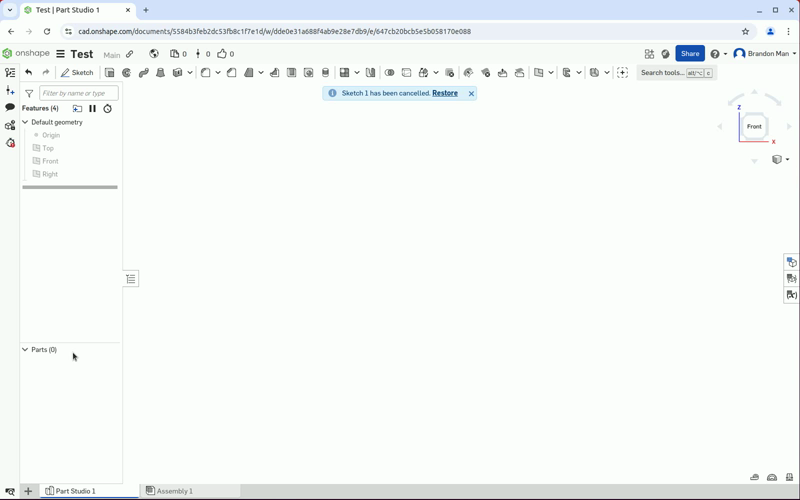
key(shift+y)
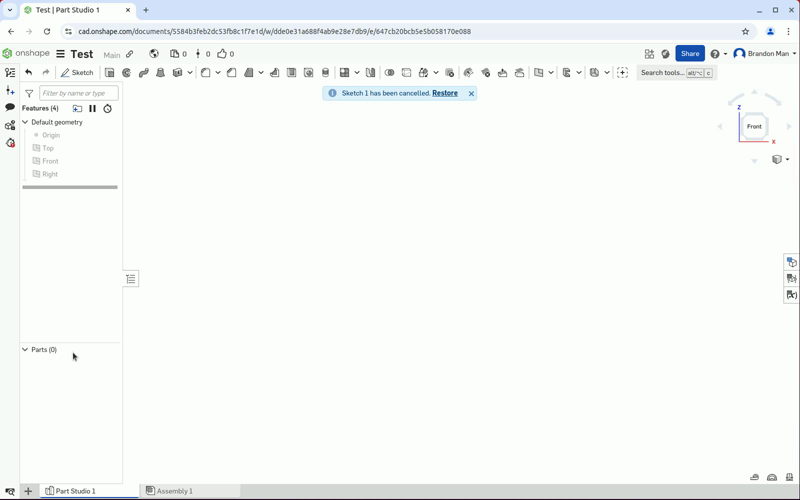
key(shift+s)
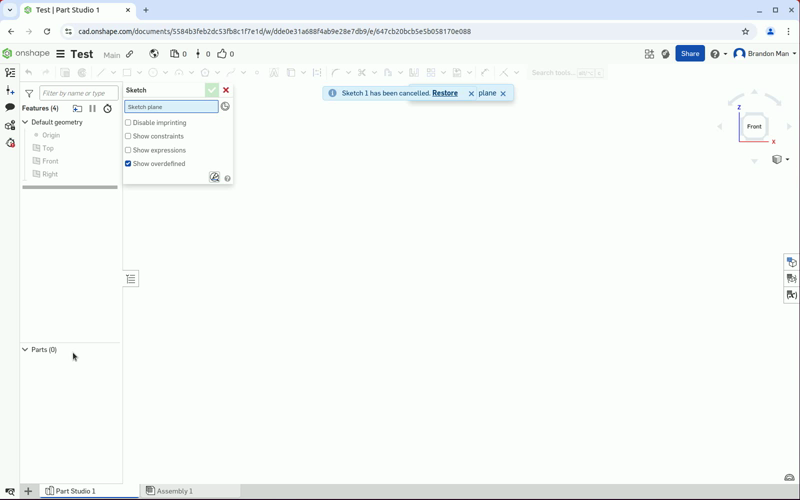
mouse_move(73, 163)
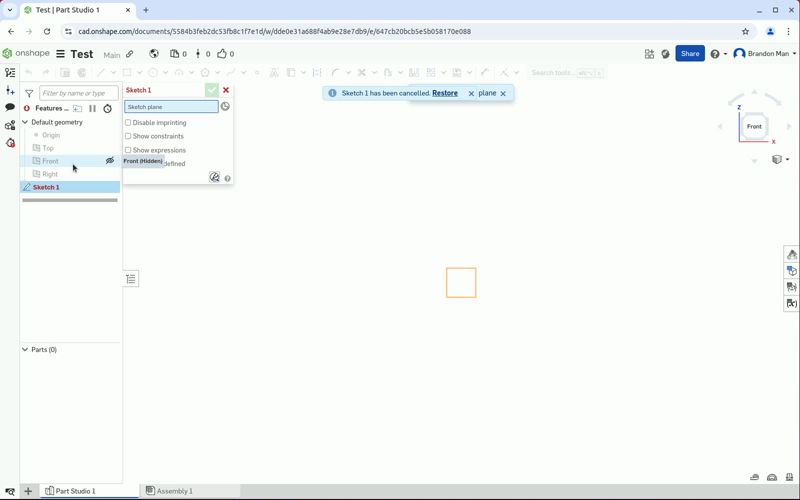
click(73, 163)
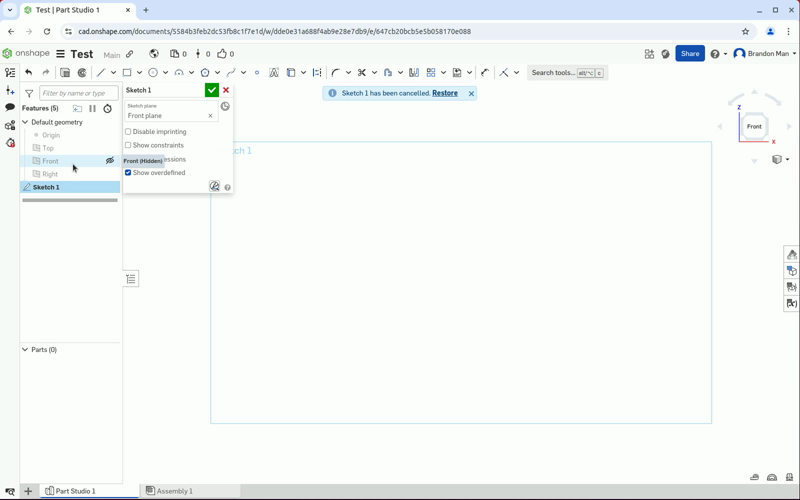
mouse_move(73, 352)
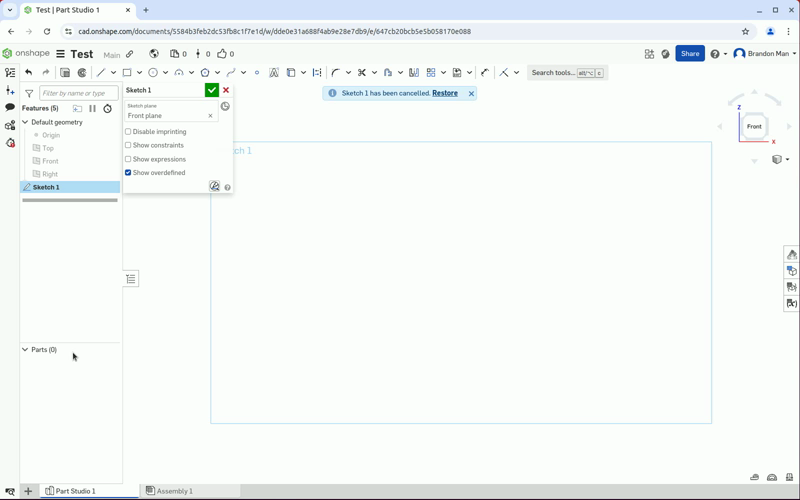
key(y)
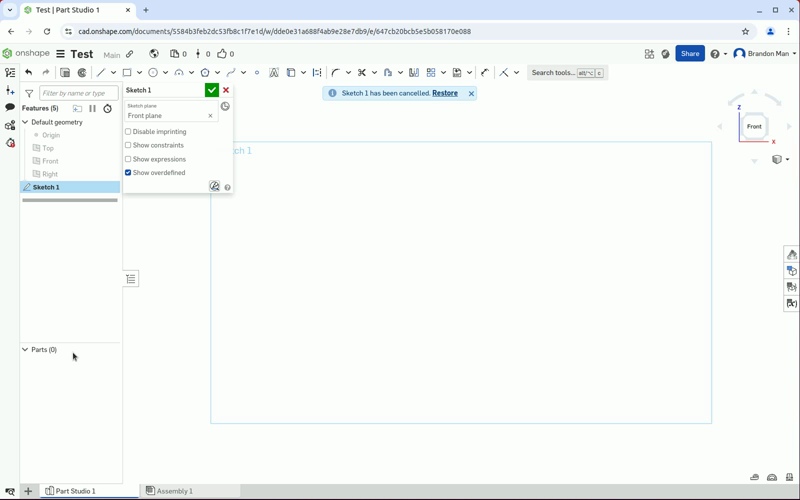
key(c)
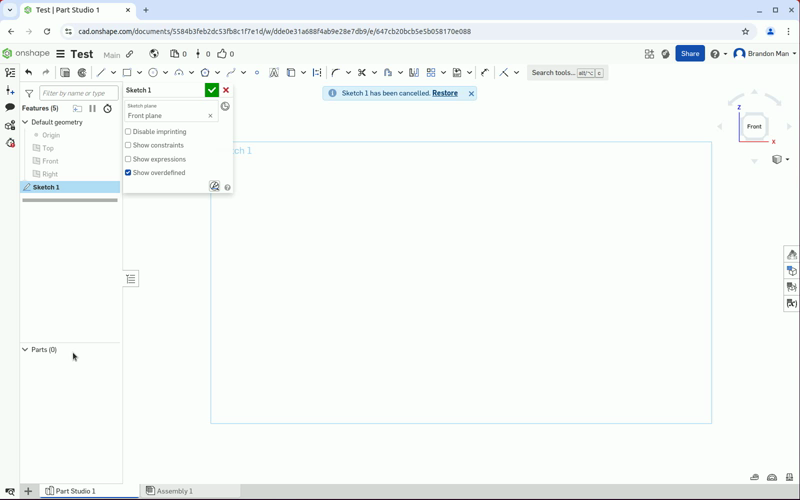
key_down(shift)
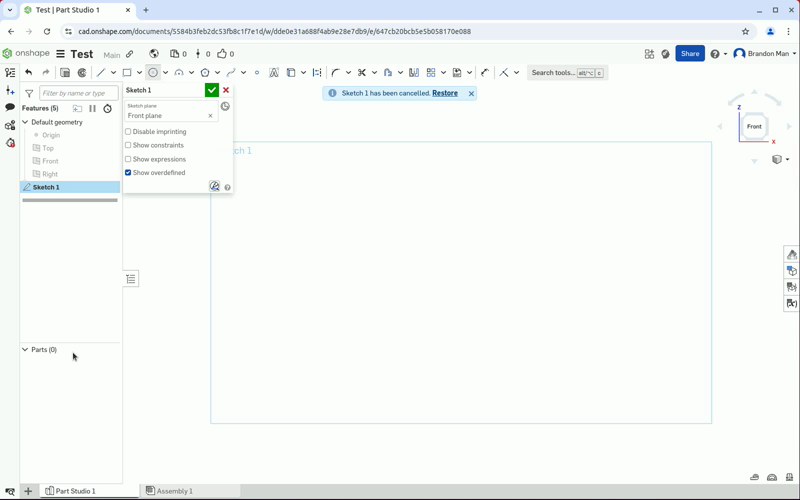
mouse_move(461, 282)
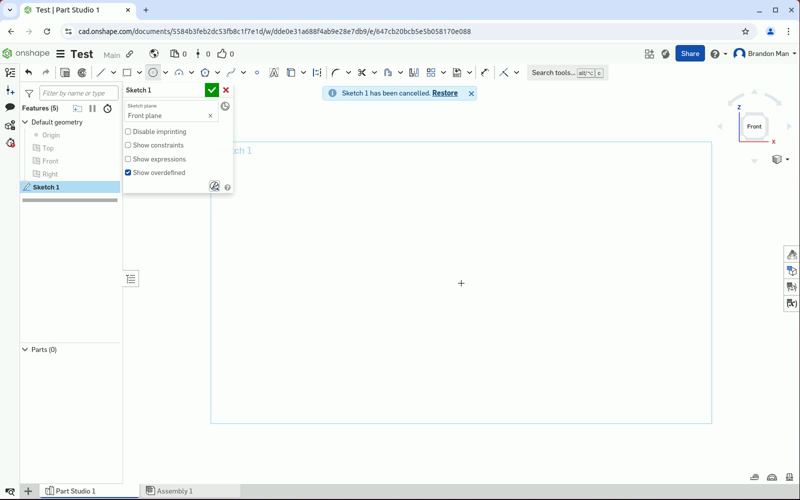
click(461, 282)
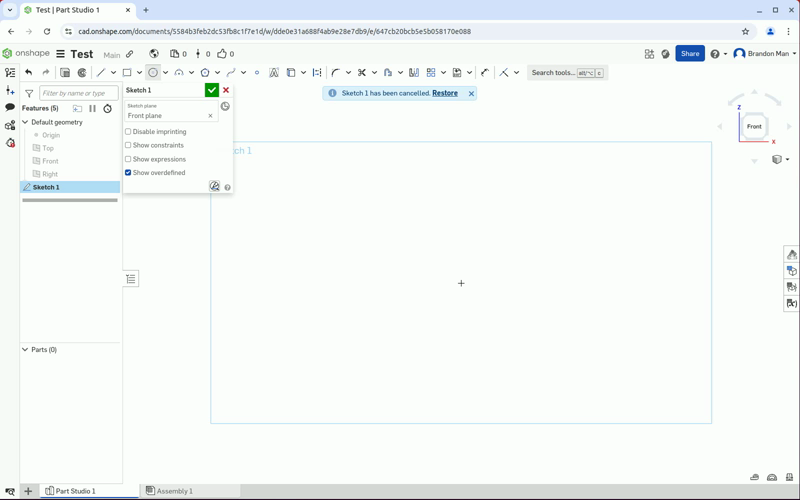
key_up(shift)
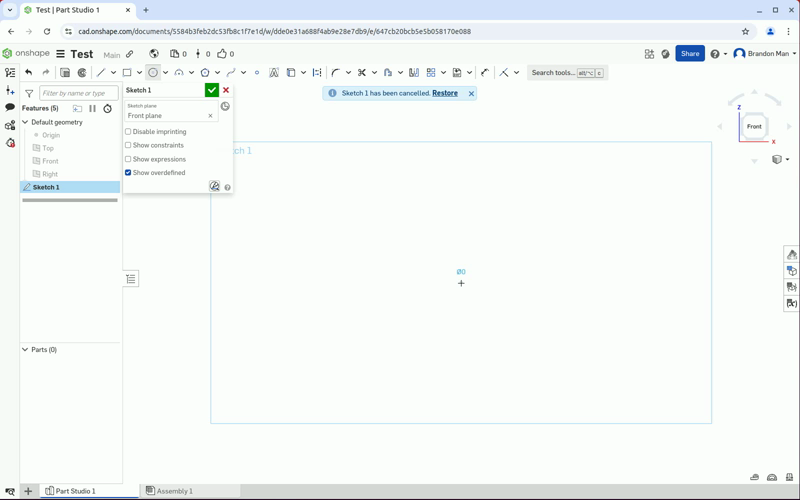
mouse_move(497, 282)
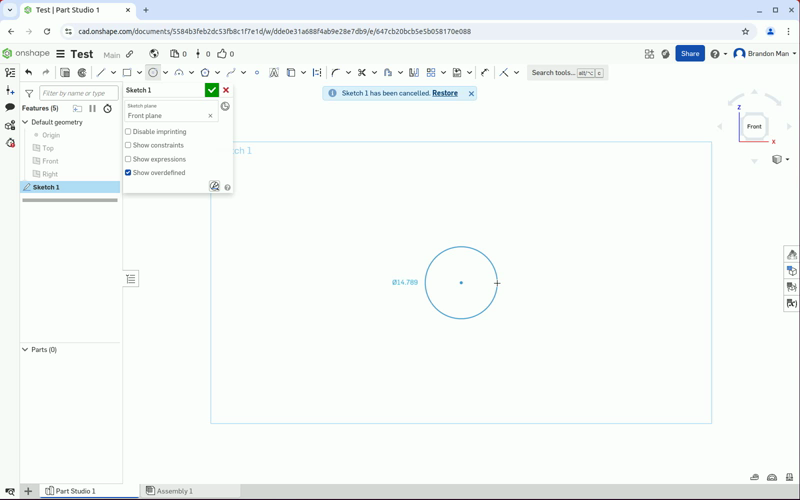
click(497, 282)
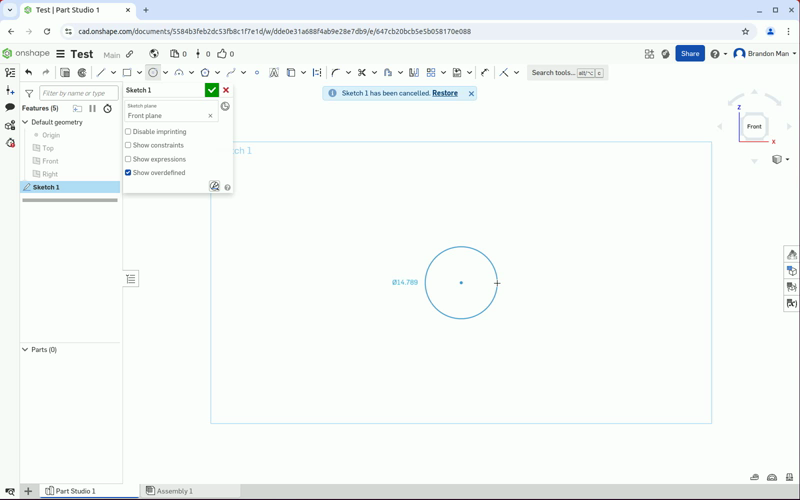
key(esc)
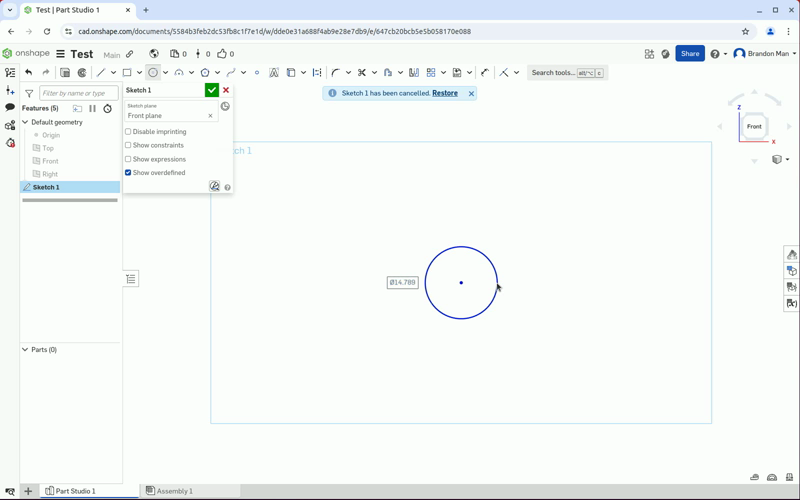
key(c)
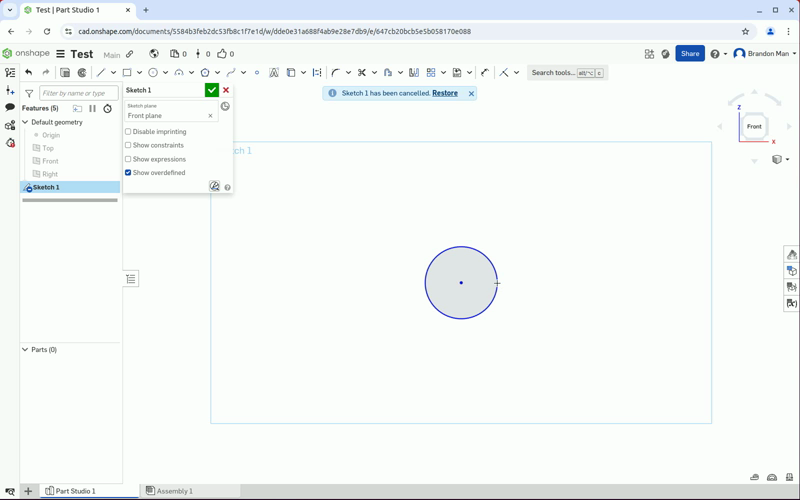
key_down(shift)
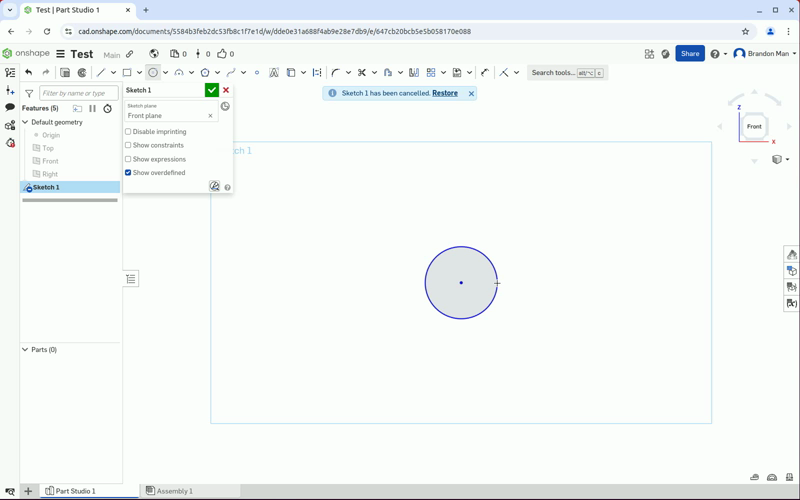
mouse_move(461, 282)
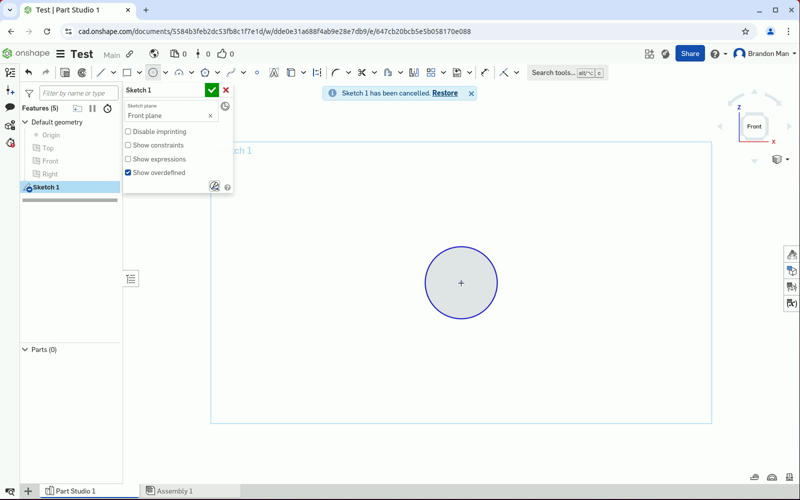
click(461, 282)
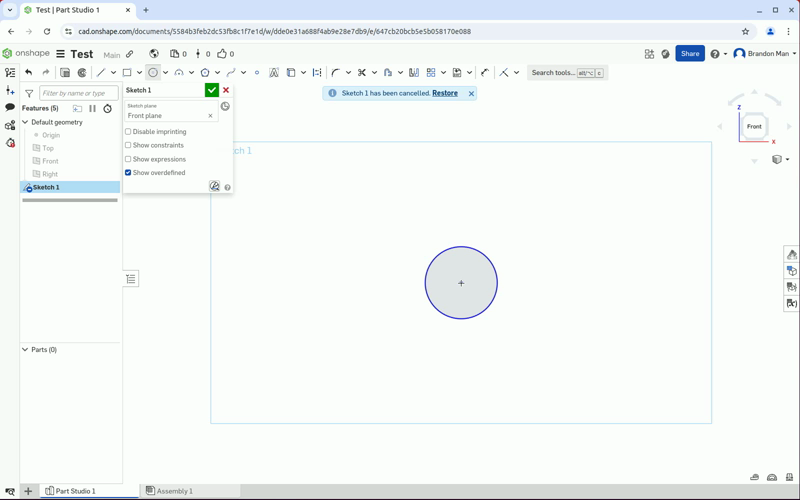
key_up(shift)
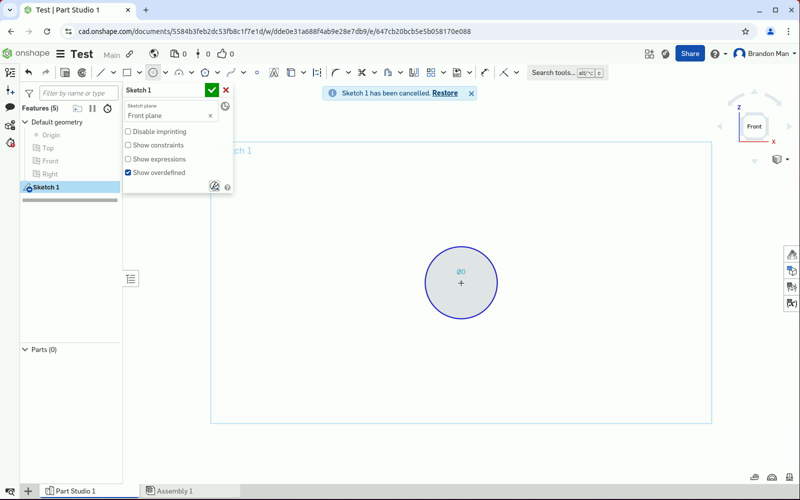
mouse_move(479, 282)
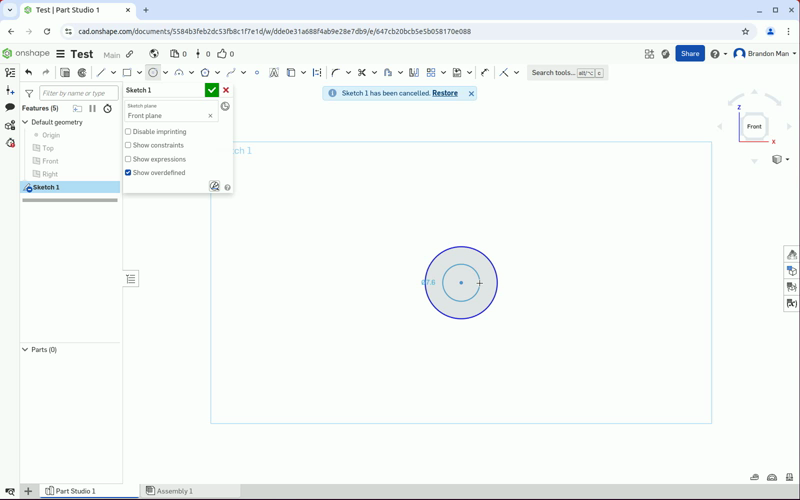
click(479, 282)
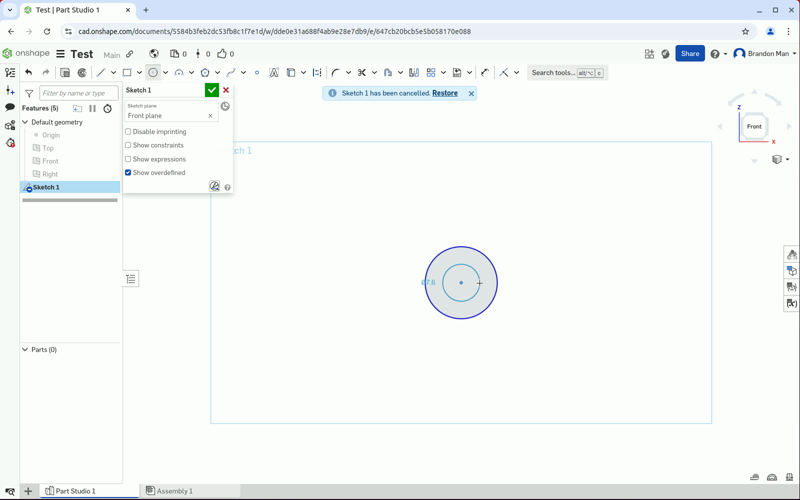
key(esc)
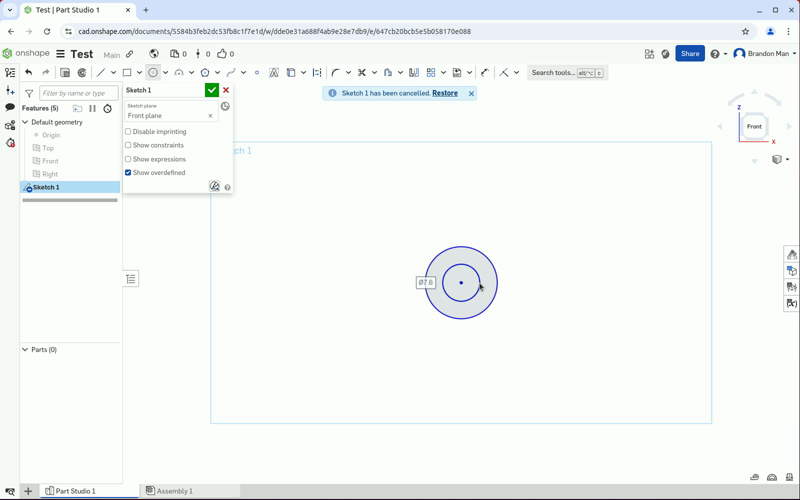
mouse_move(438, 279)
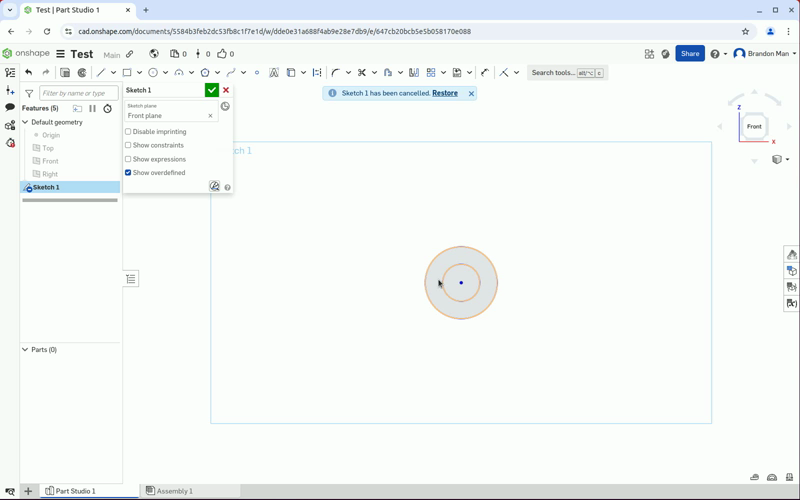
click(438, 279)
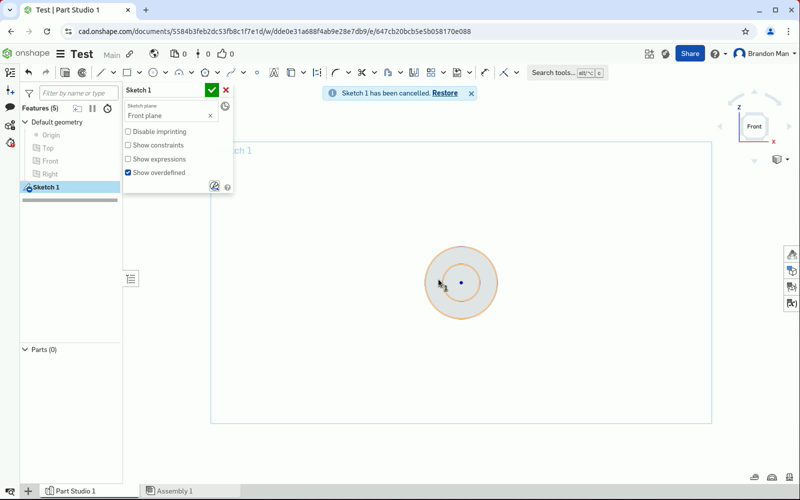
mouse_move(73, 352)
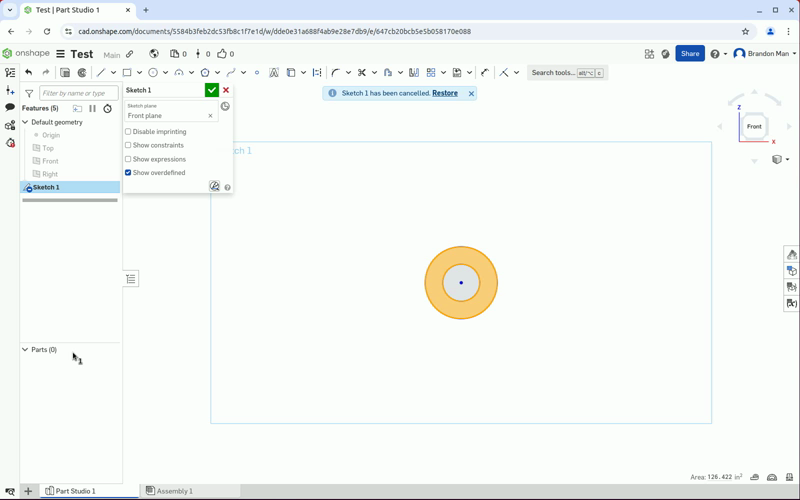
key(shift+y)
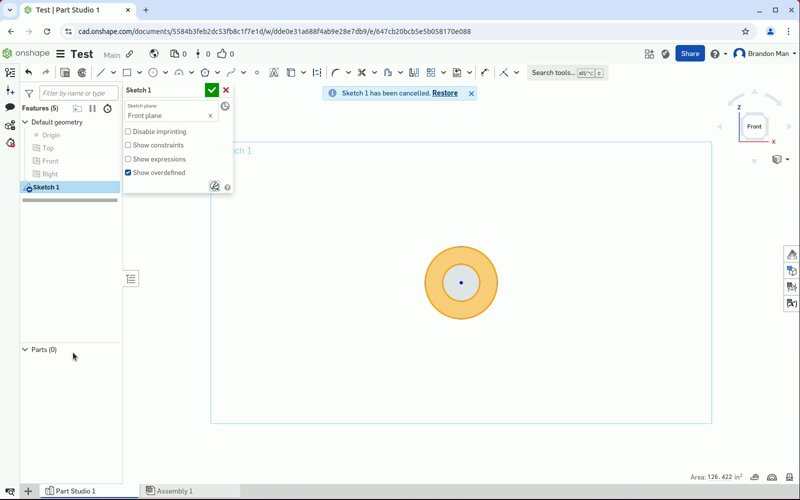
key(shift+e)
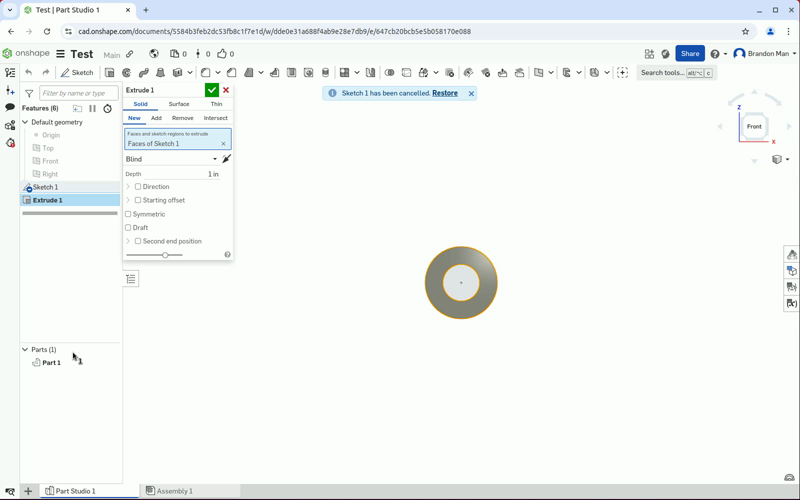
mouse_move(143, 106)
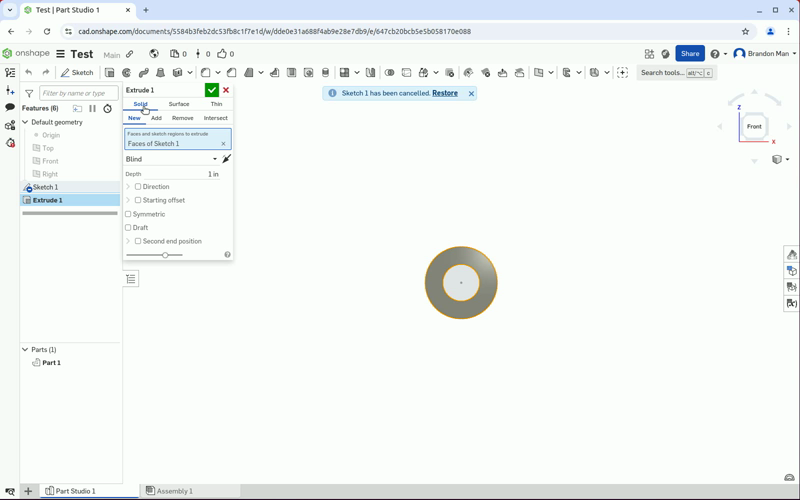
click(143, 106)
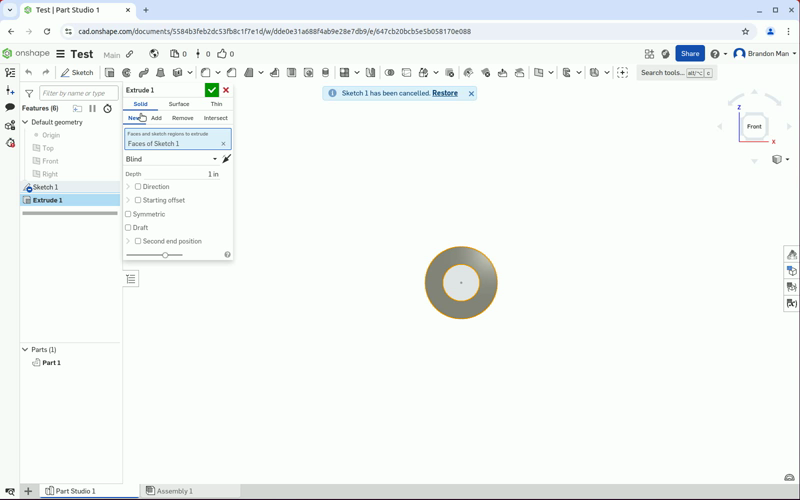
mouse_move(137, 120)
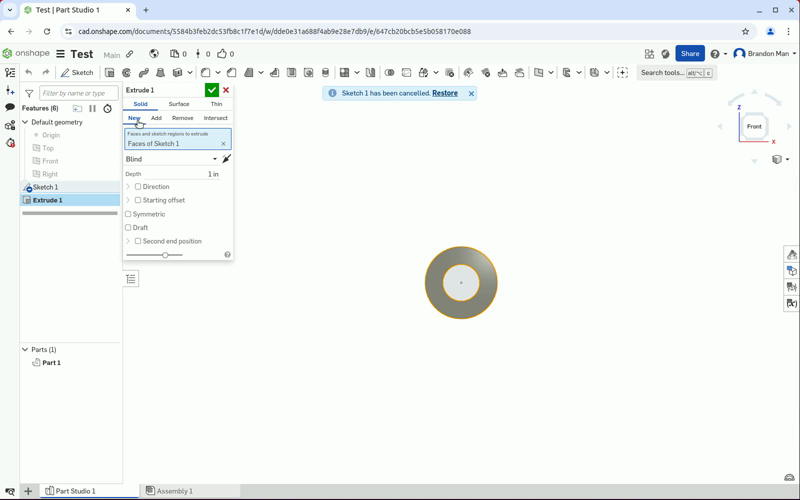
click(137, 120)
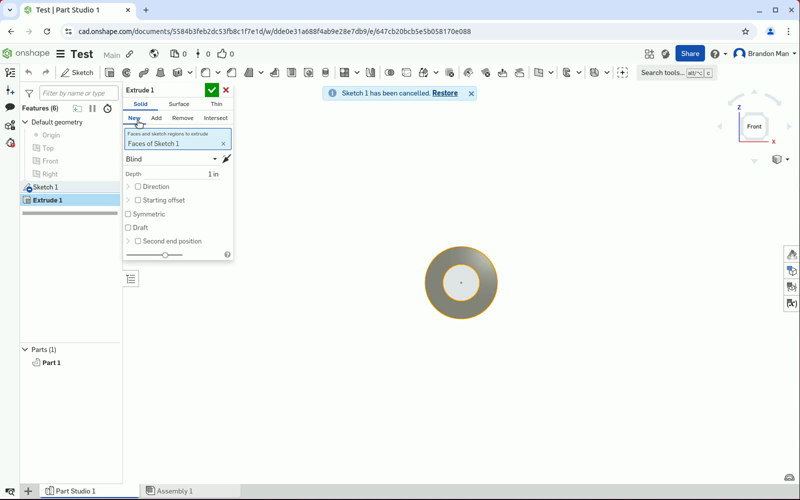
key(tab, 4)
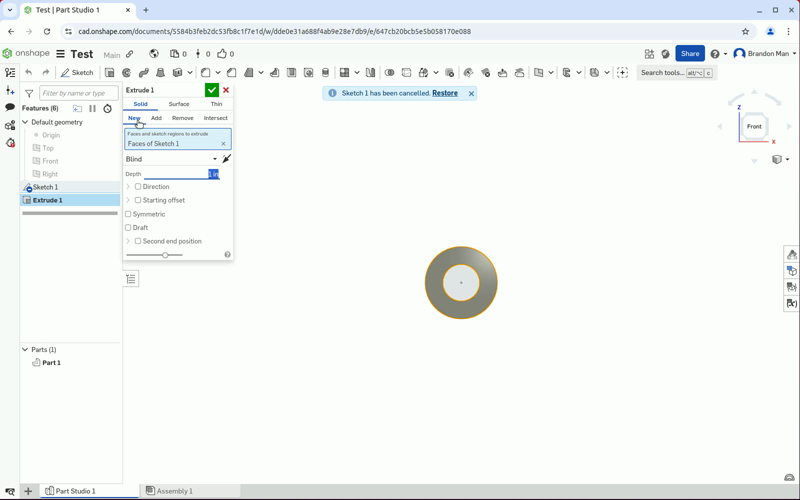
text(3.129)
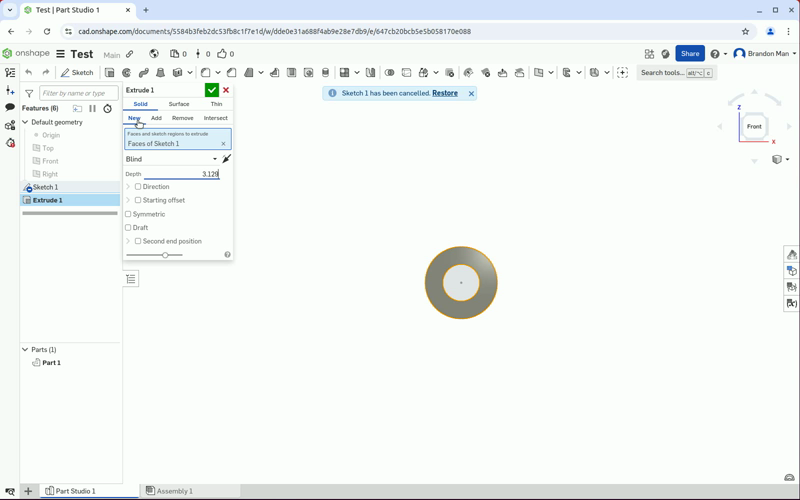
key(enter)
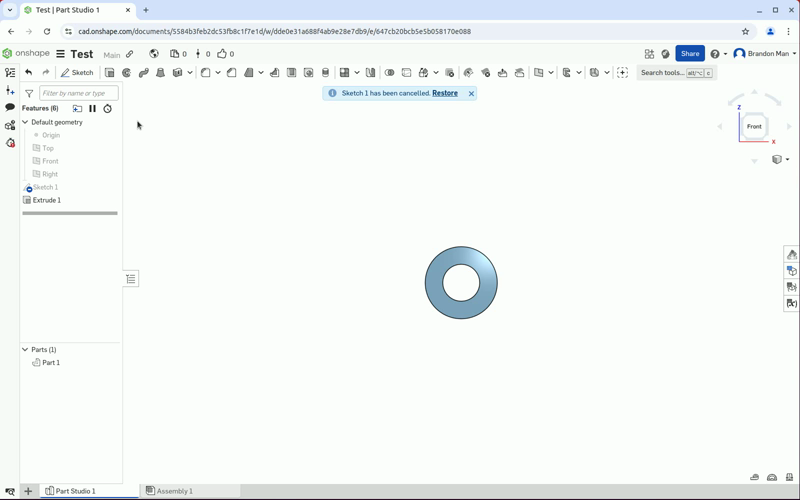
key(shift+h)
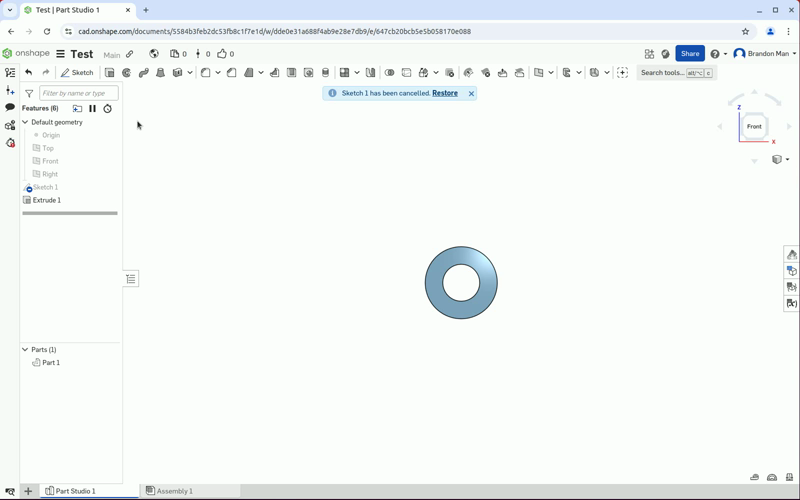
key(shift+h)
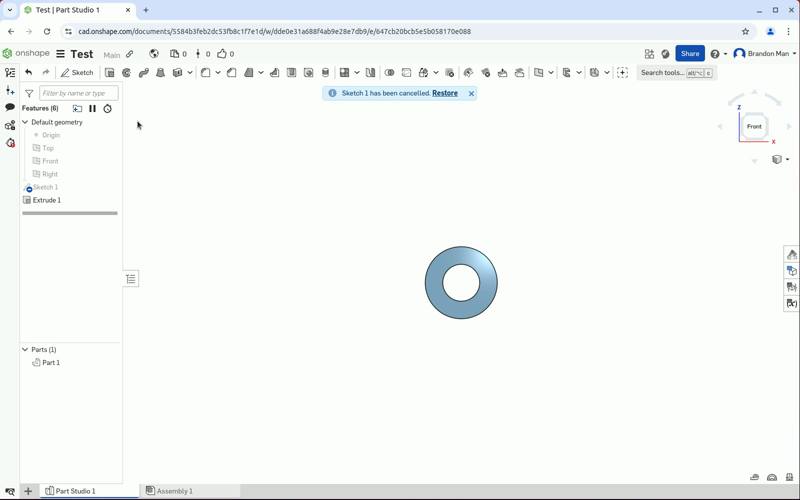
mouse_move(73, 189)
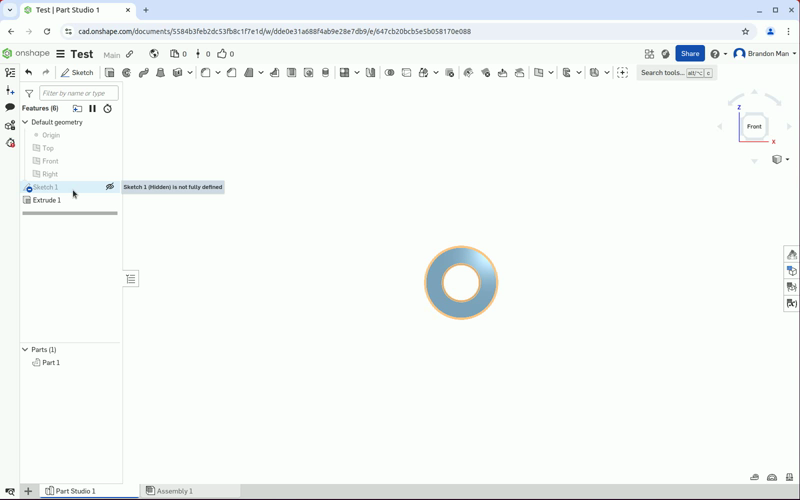
click(73, 189)
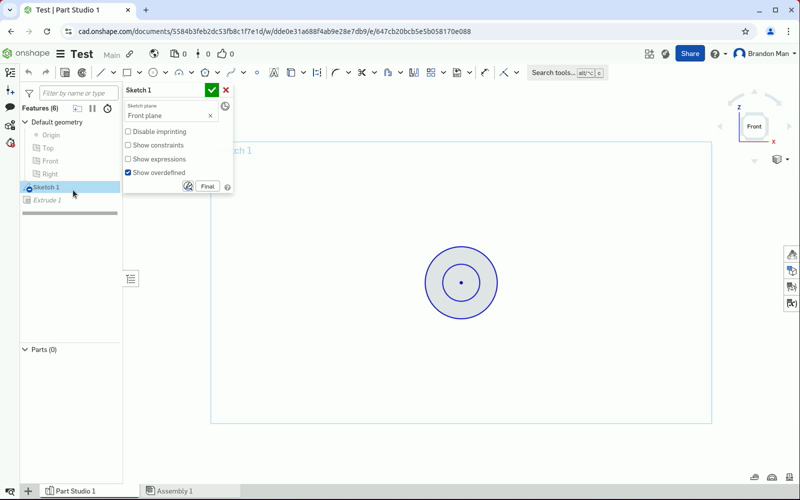
mouse_move(229, 92)
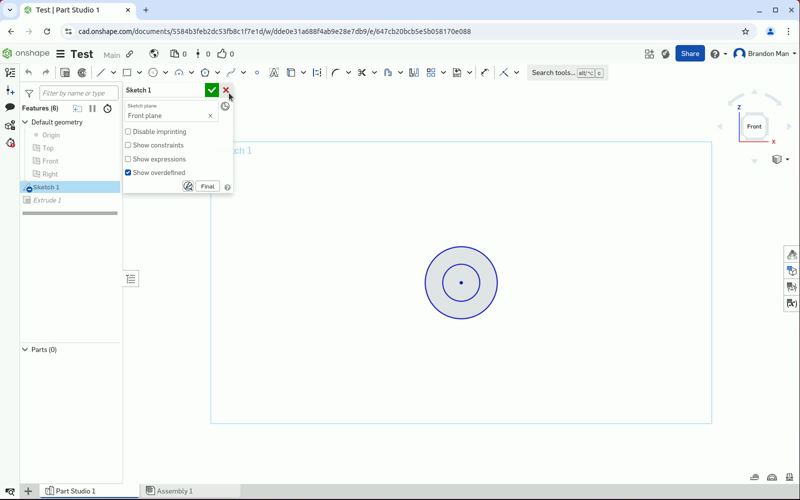
click(229, 92)
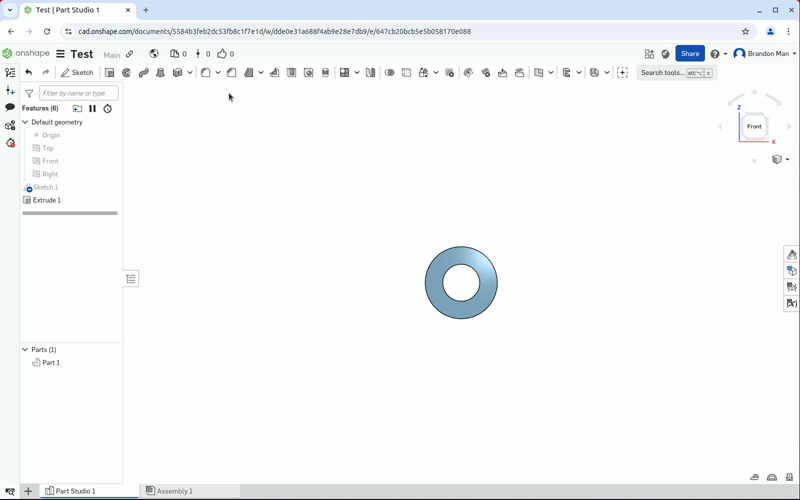
mouse_move(541, 75)
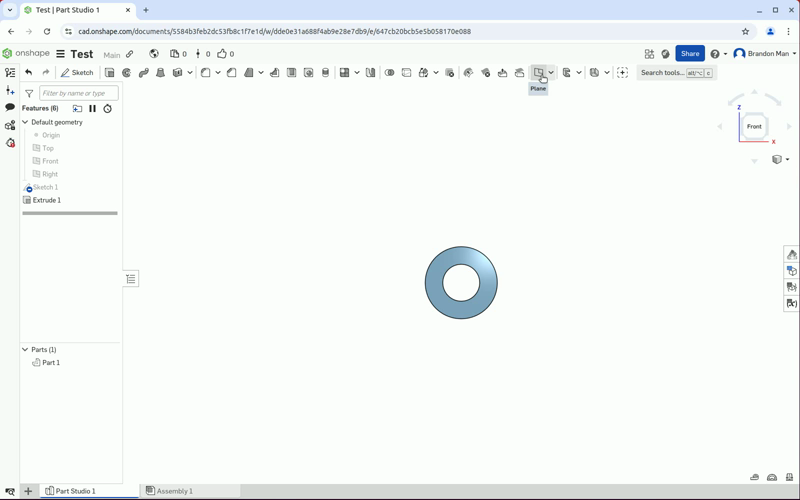
click(541, 75)
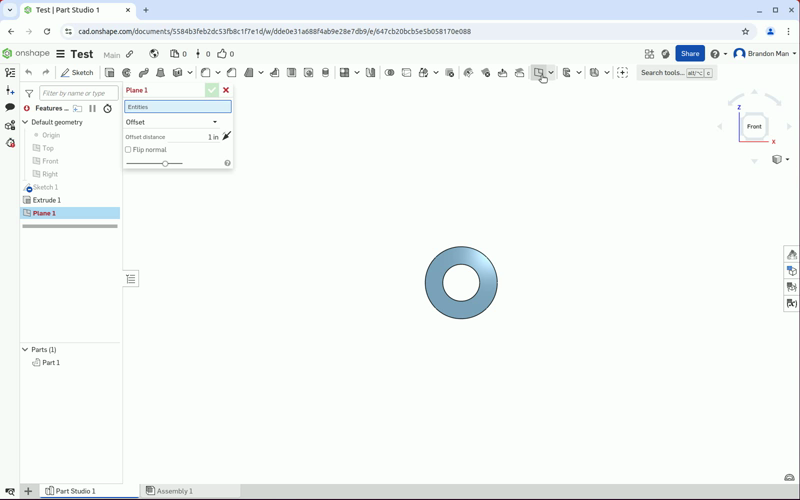
mouse_move(73, 163)
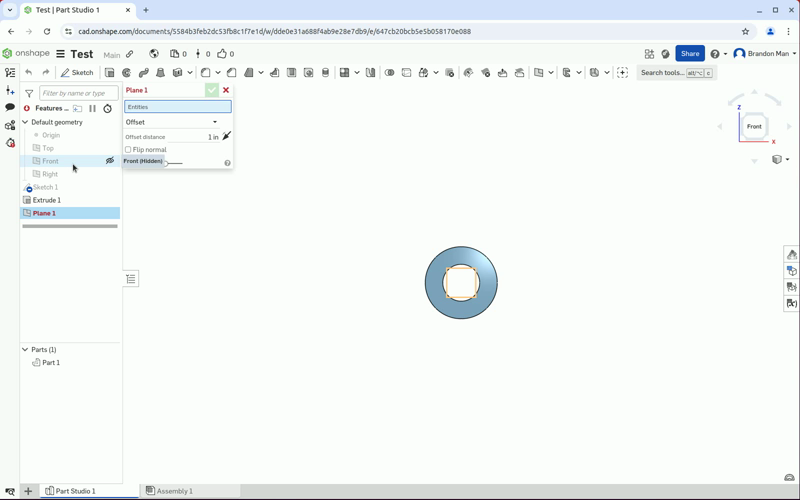
click(73, 163)
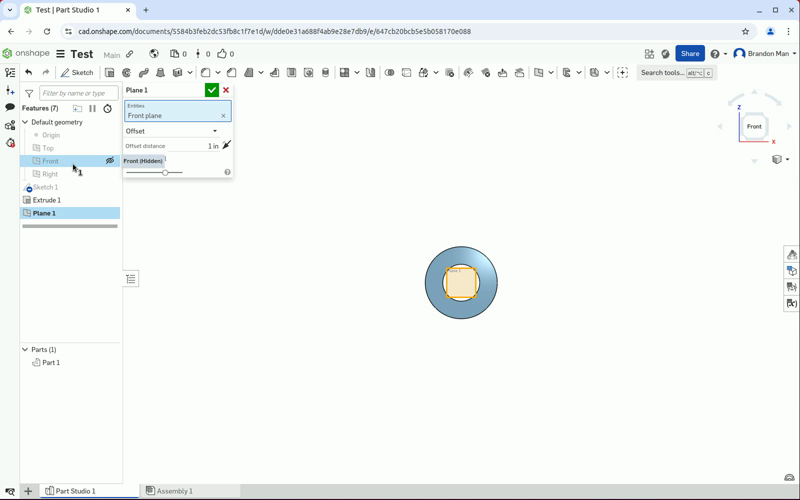
key(tab, 2)
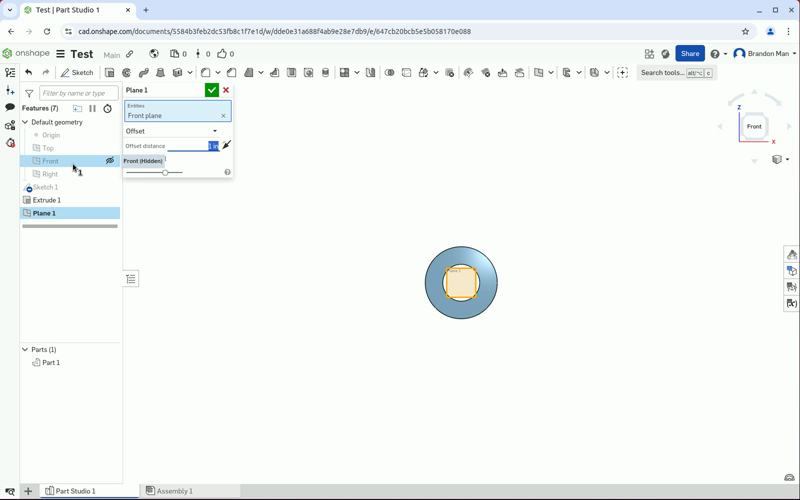
text(3.143)
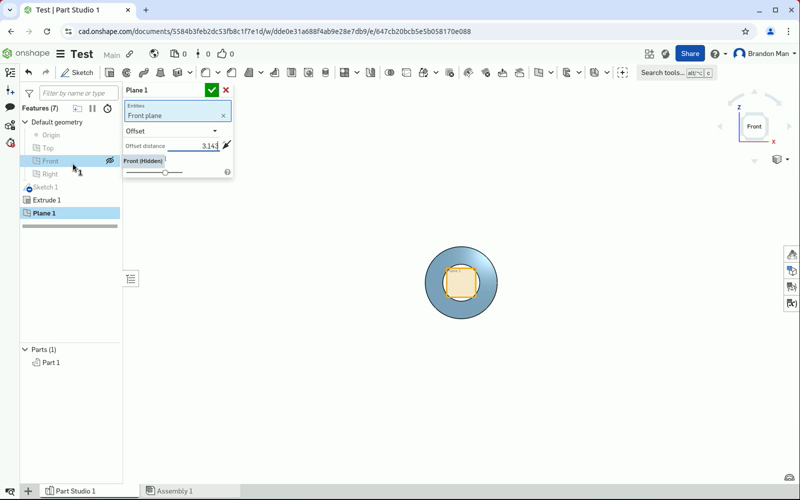
key(enter, 2)
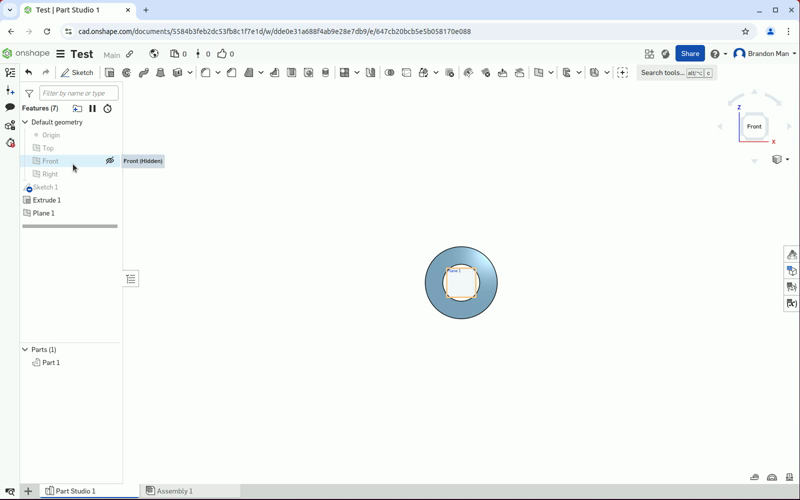
key(shift+s)
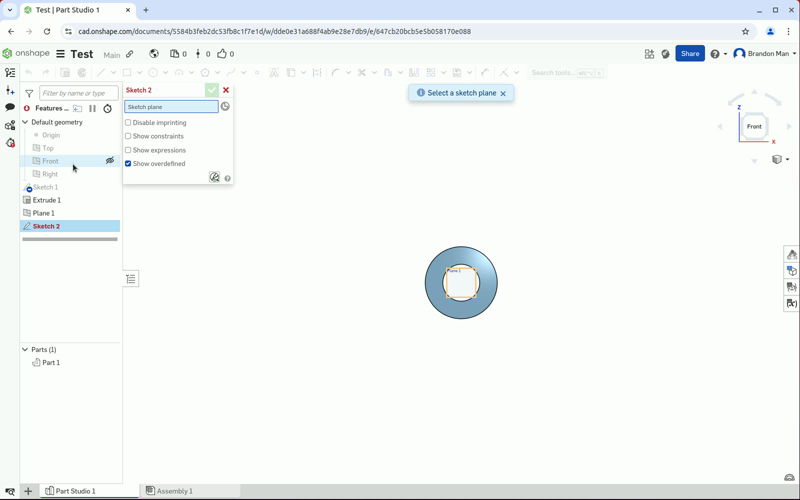
mouse_move(73, 215)
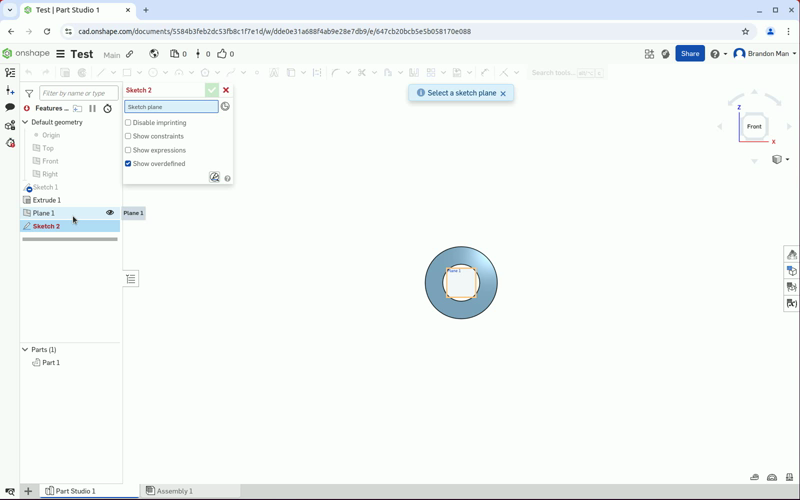
click(73, 215)
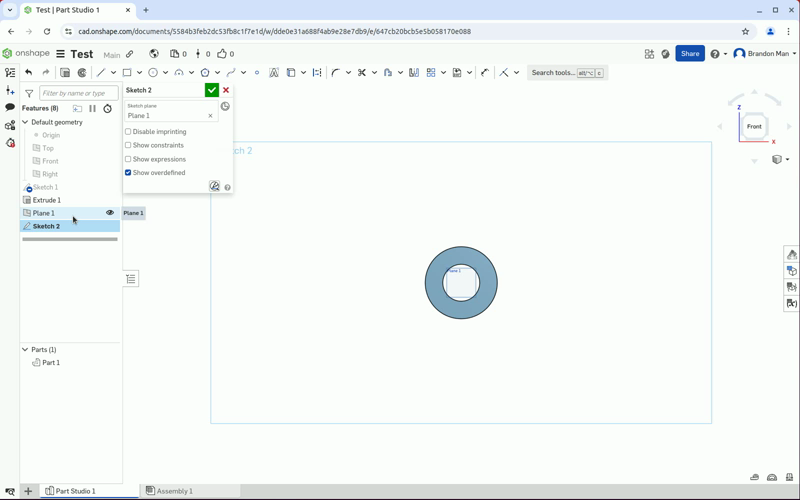
mouse_move(73, 352)
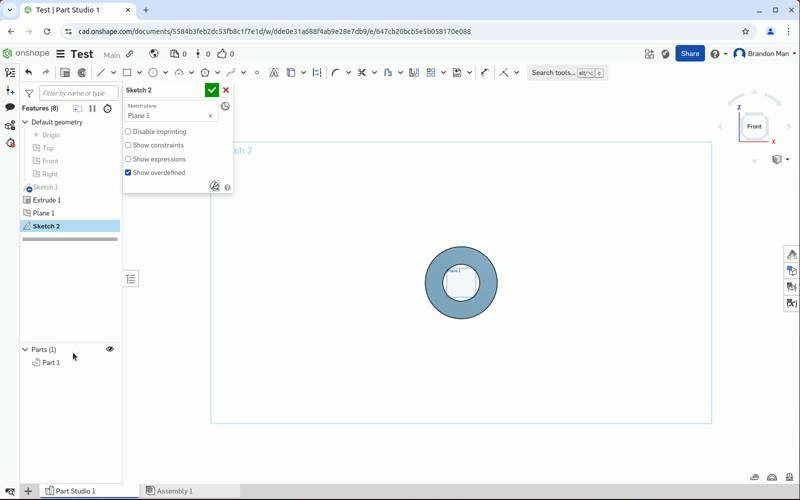
key(y)
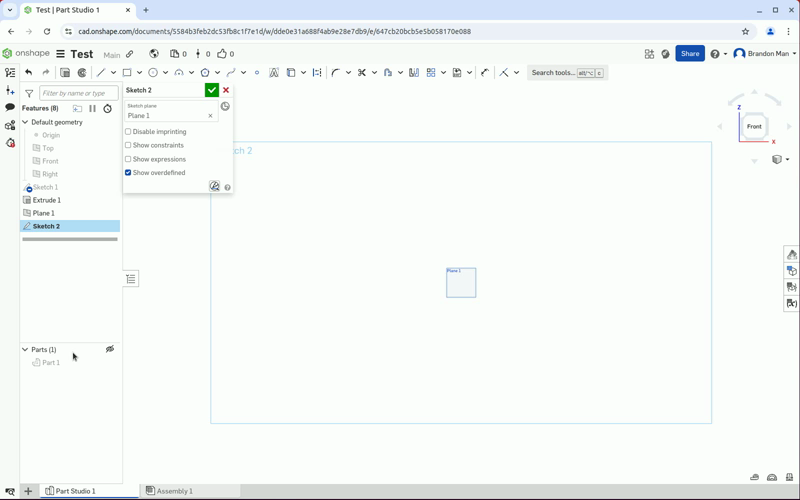
key(c)
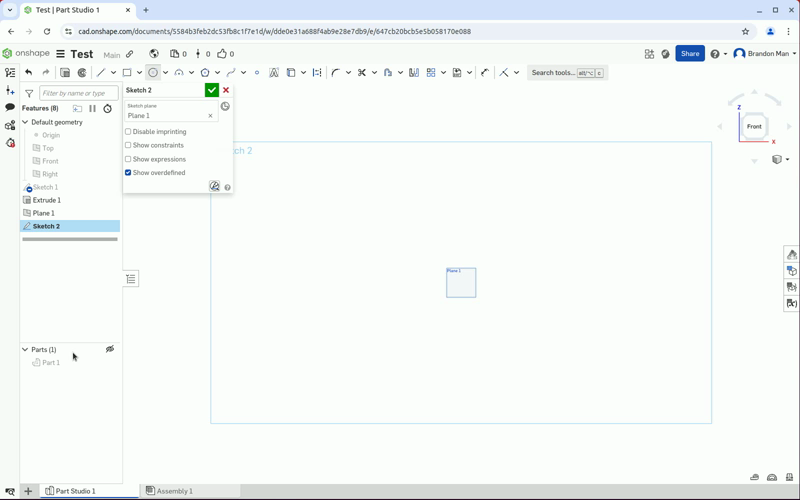
key_down(shift)
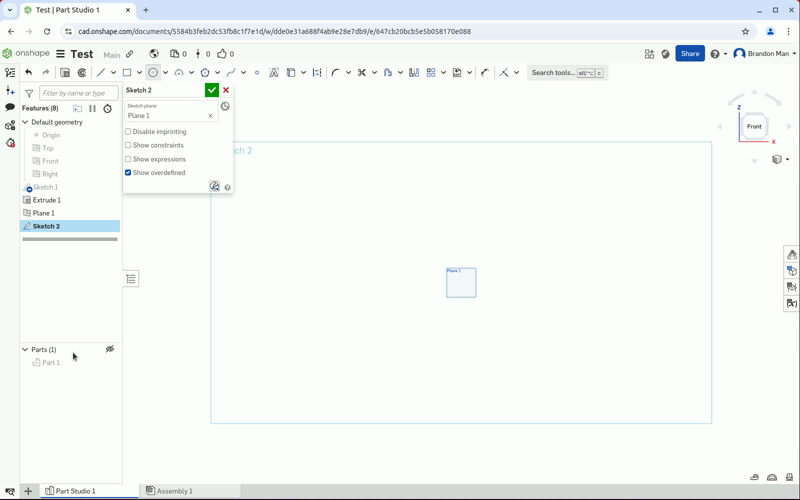
mouse_move(461, 282)
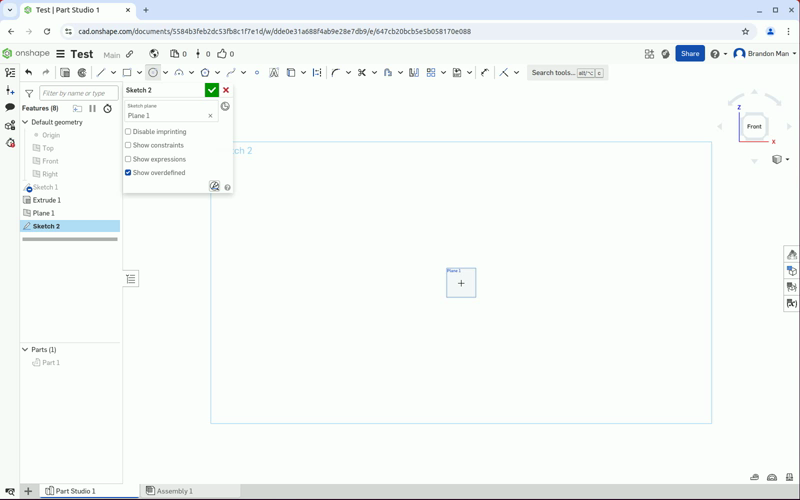
click(461, 282)
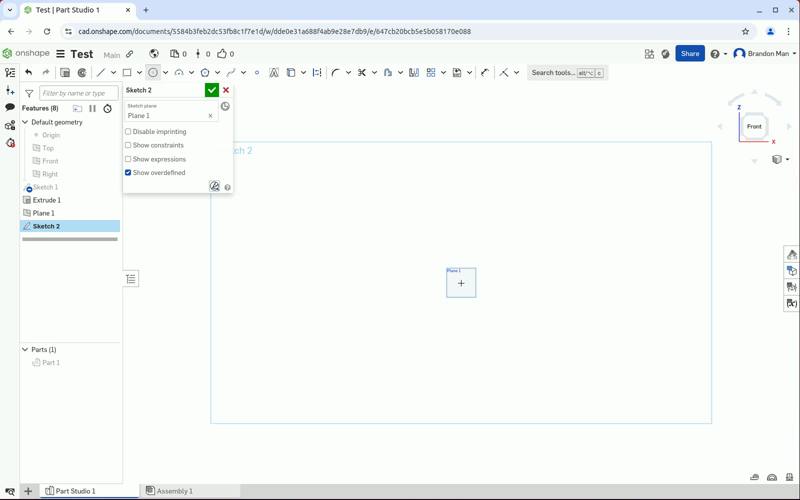
key_up(shift)
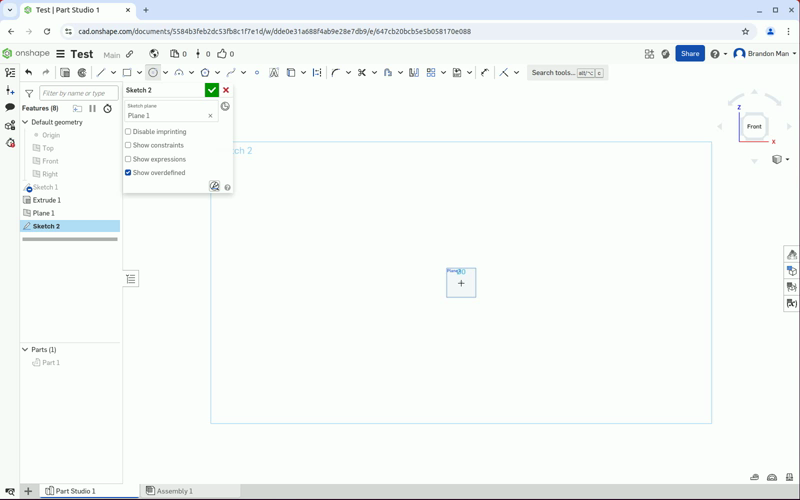
mouse_move(494, 282)
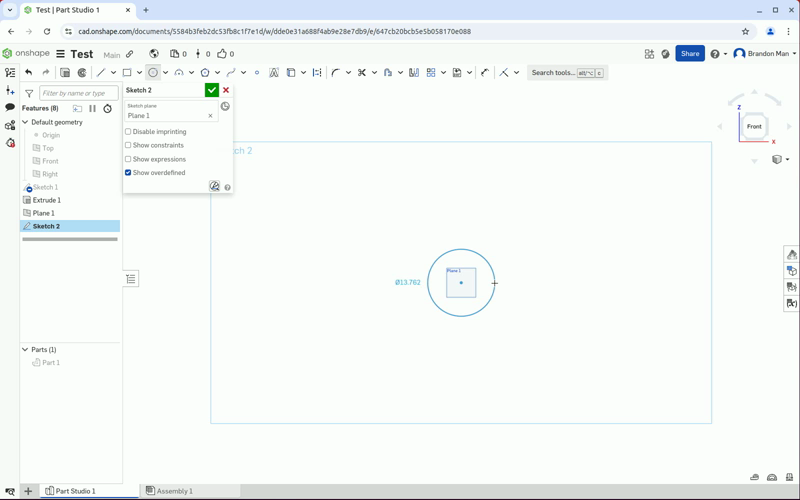
click(494, 282)
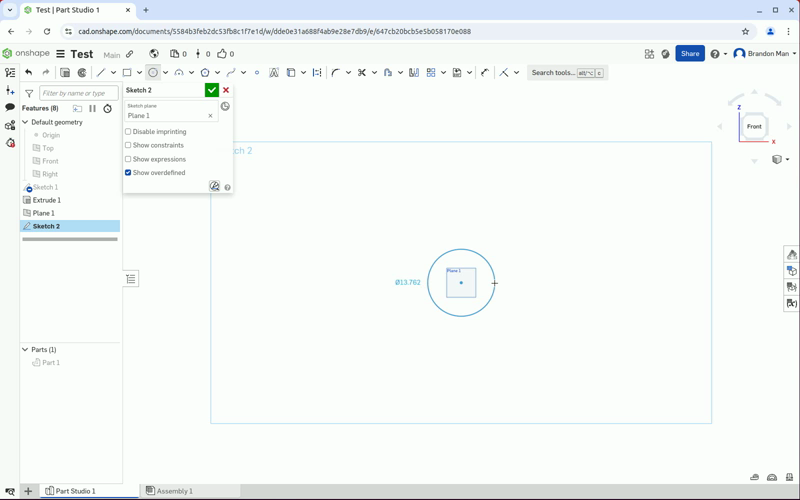
key(esc)
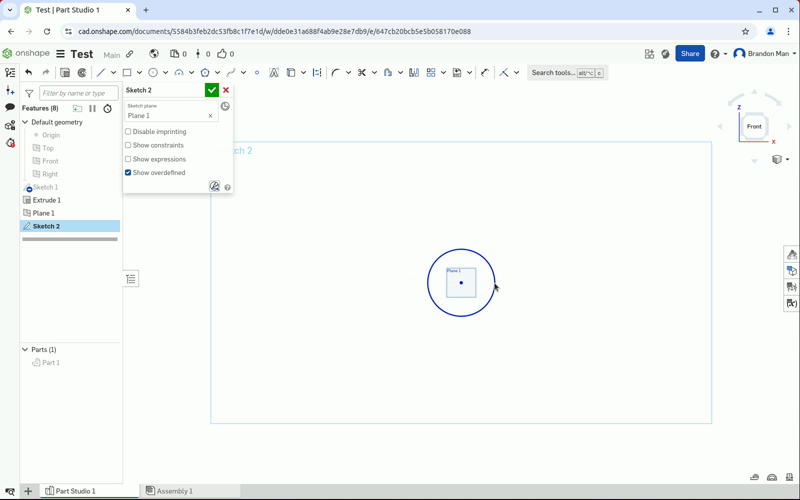
key(c)
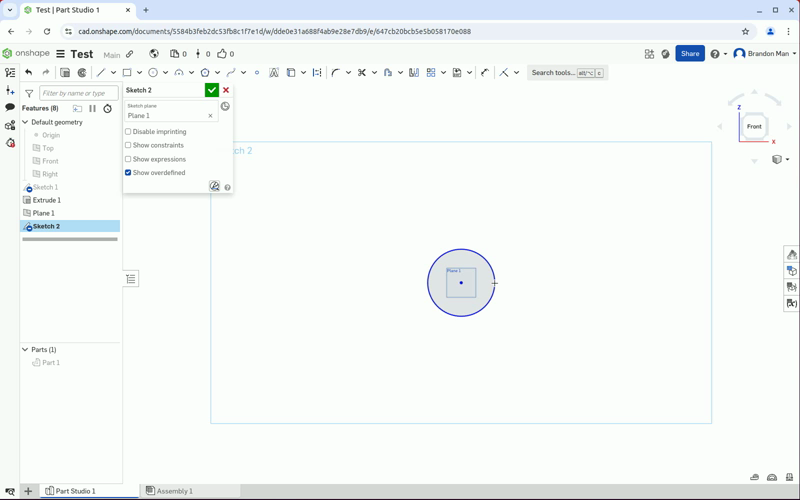
key_down(shift)
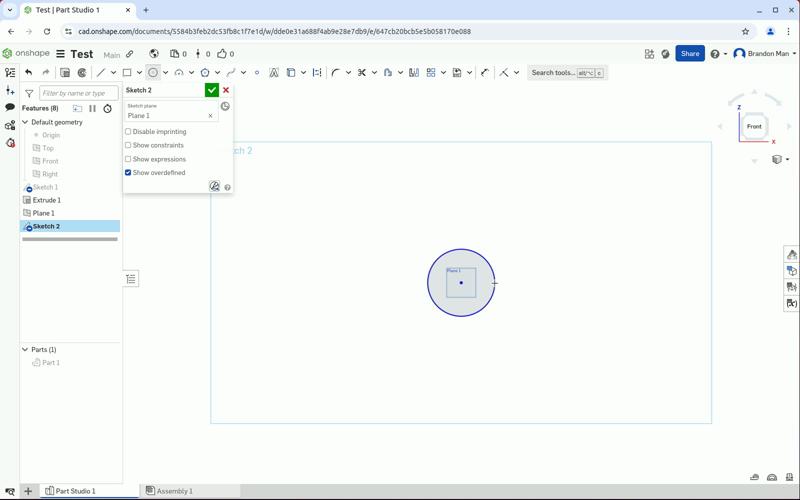
mouse_move(461, 282)
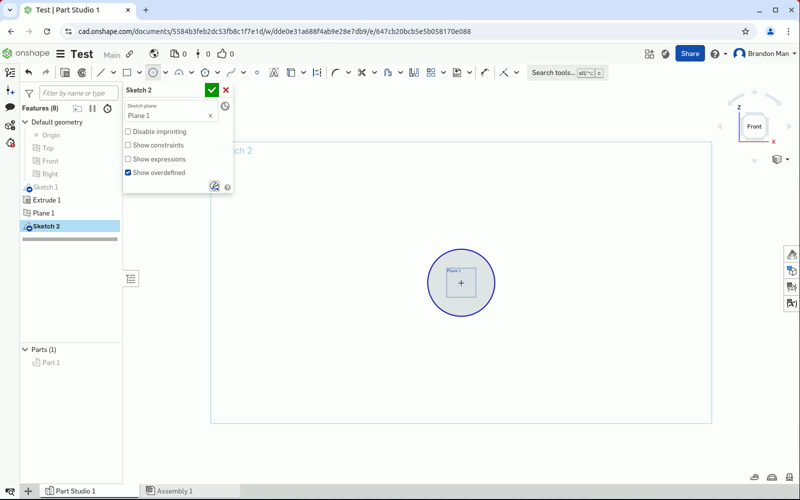
click(461, 282)
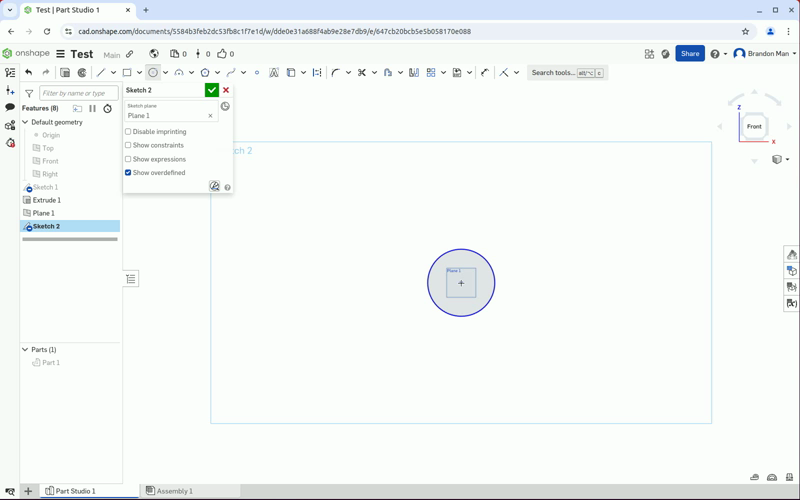
key_up(shift)
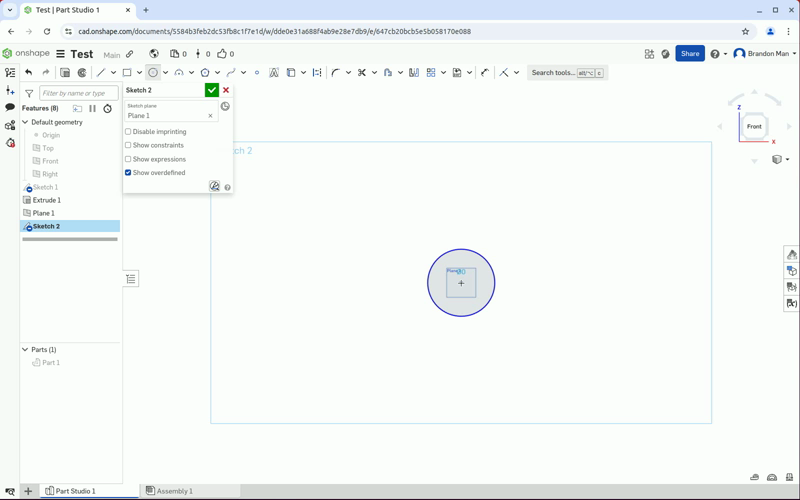
mouse_move(480, 282)
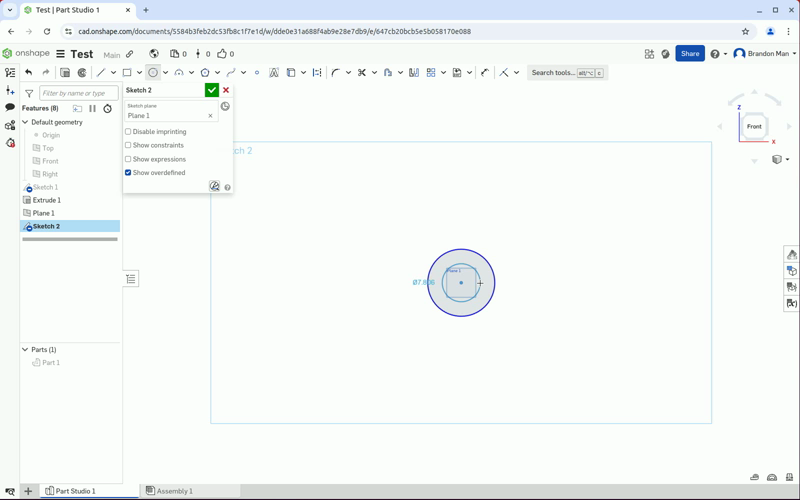
click(480, 282)
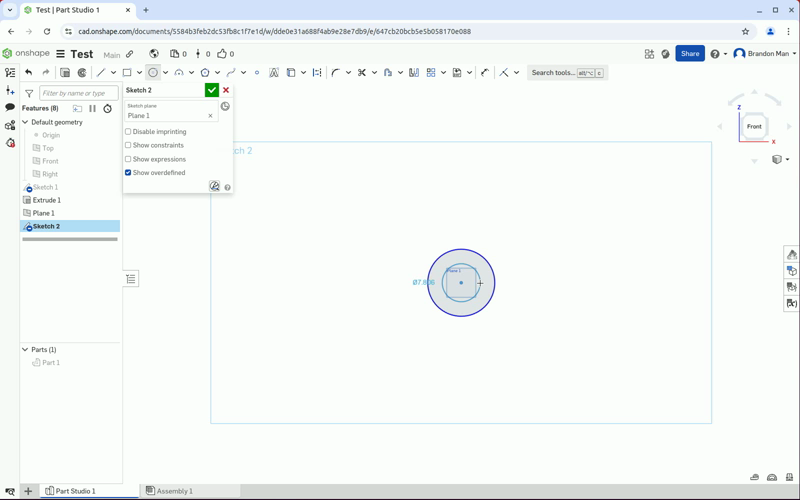
key(esc)
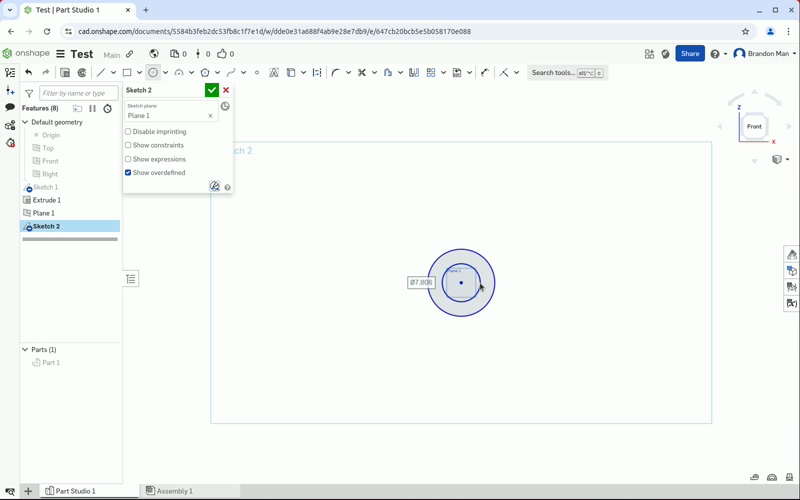
mouse_move(468, 311)
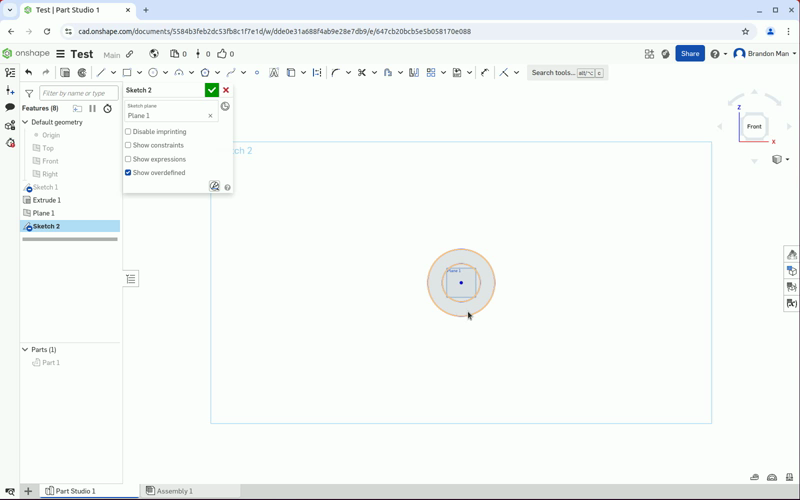
click(468, 311)
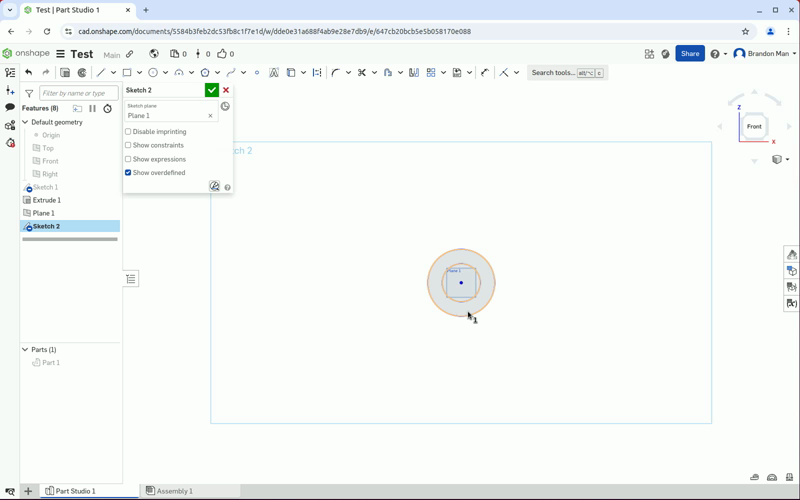
mouse_move(73, 352)
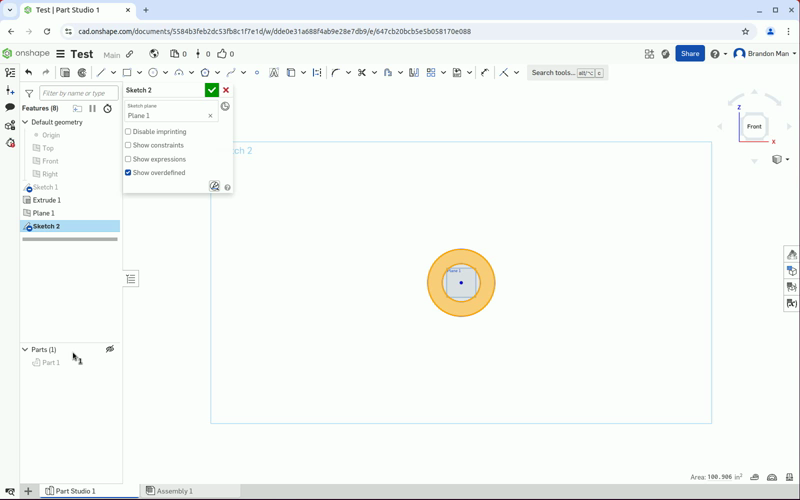
key(shift+y)
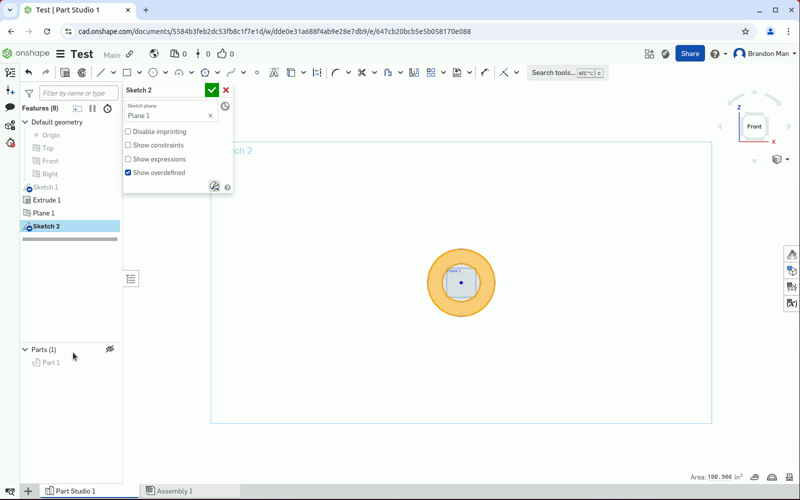
key(shift+e)
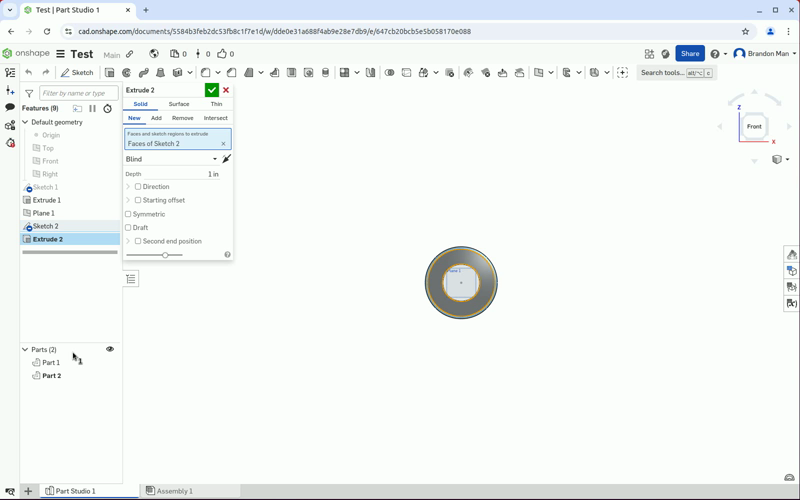
mouse_move(143, 106)
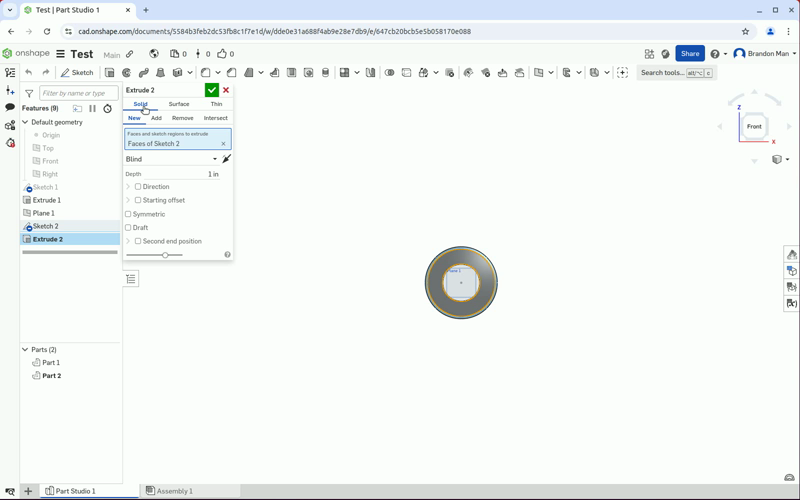
click(143, 106)
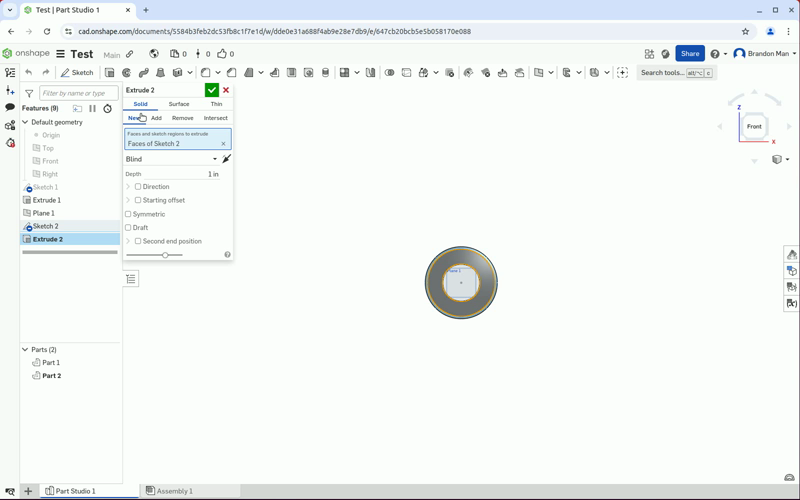
mouse_move(137, 120)
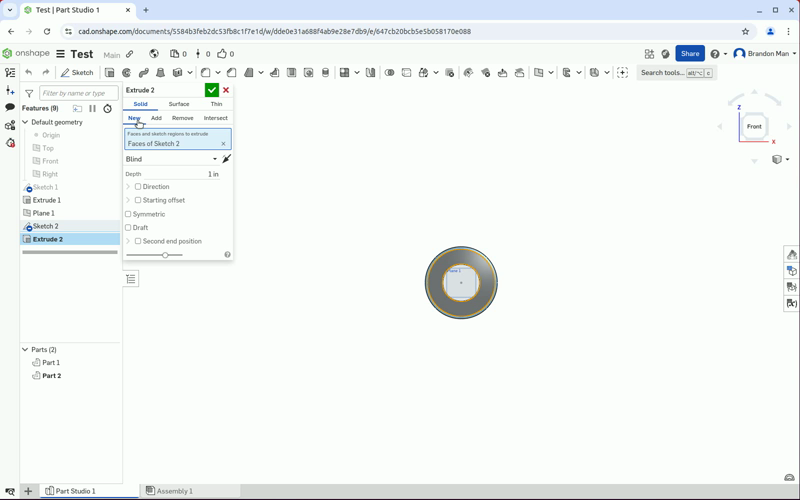
click(137, 120)
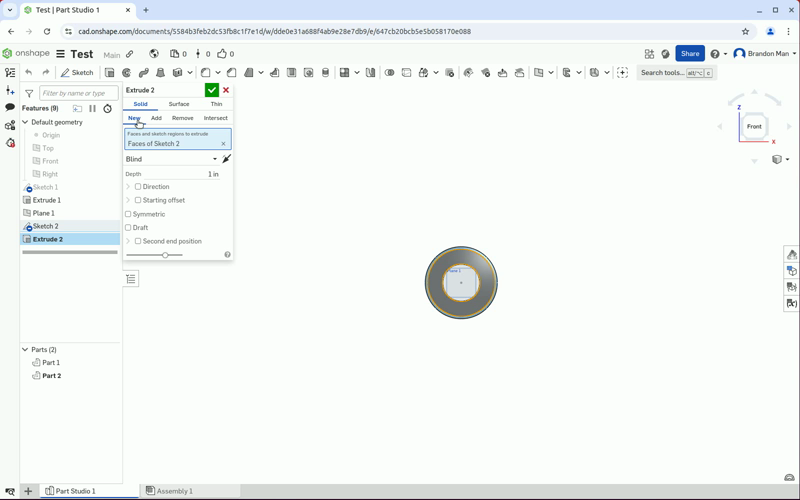
key(tab, 4)
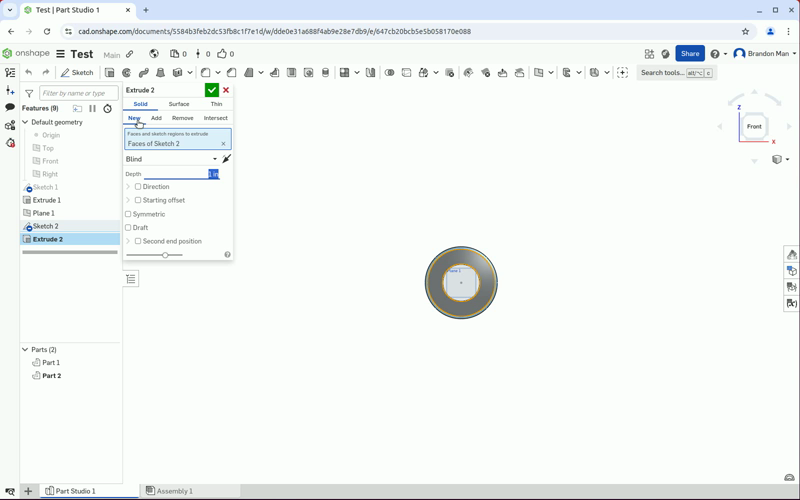
text(0.963)
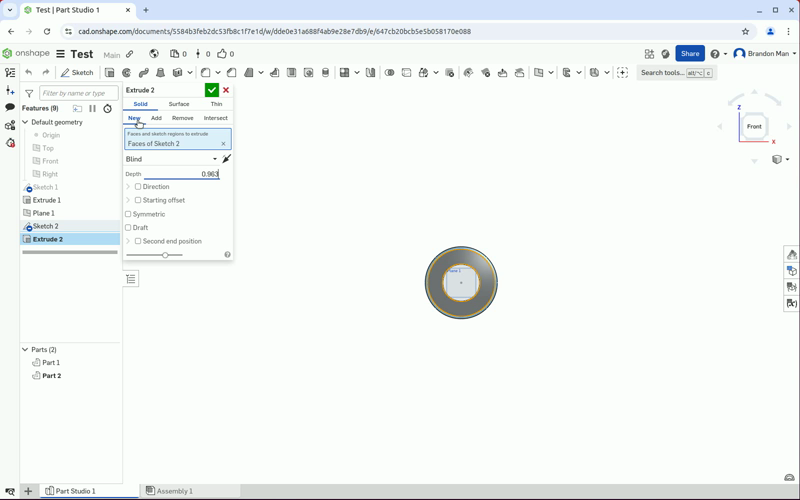
key(enter)
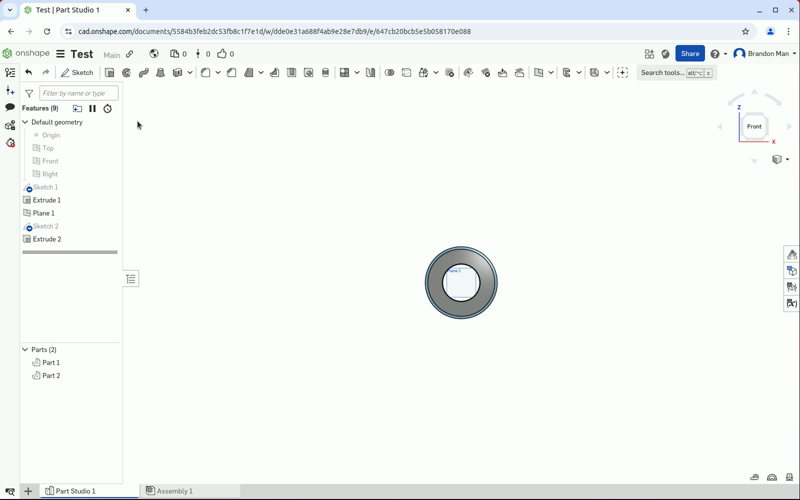
key(shift+h)
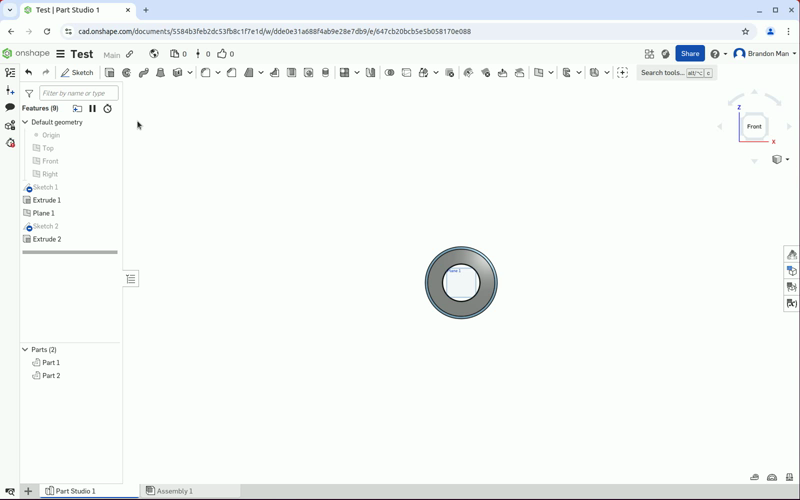
key(shift+h)
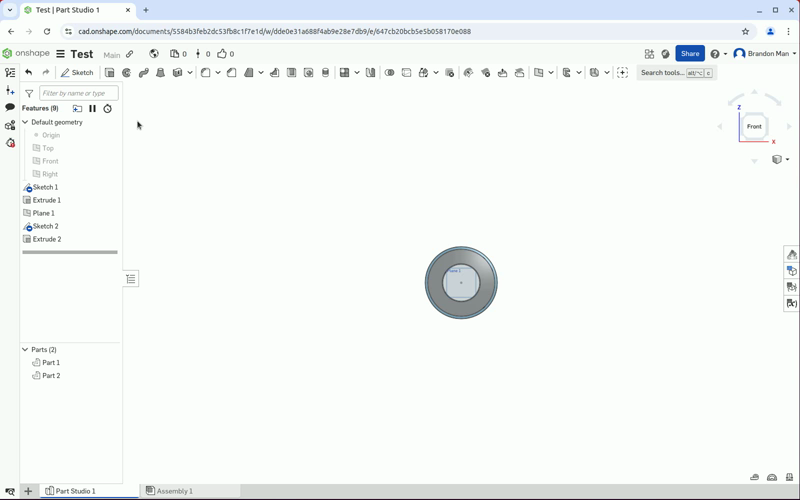
key(shift+7)
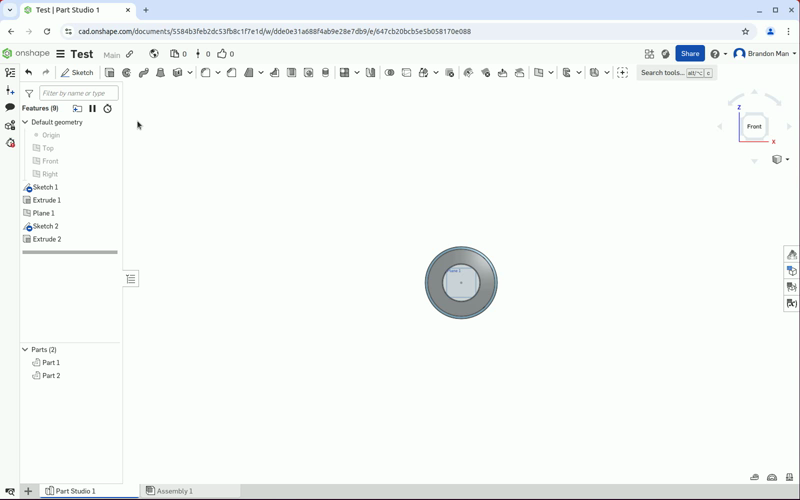
key(left, 2)
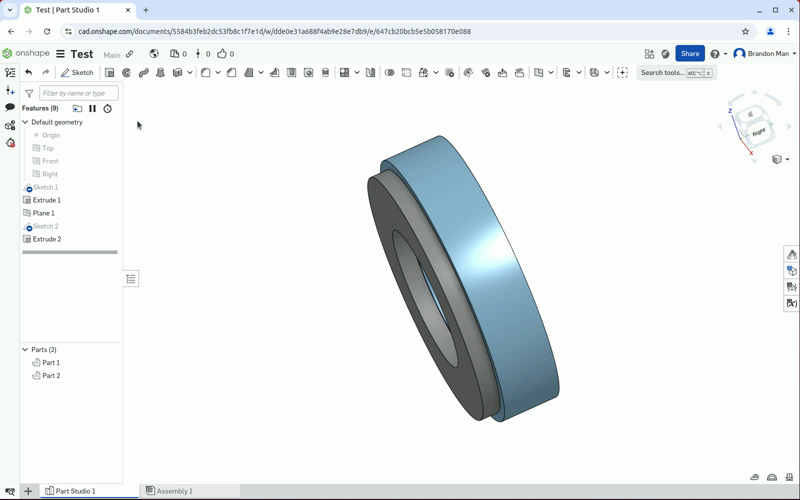
key(down, 2)
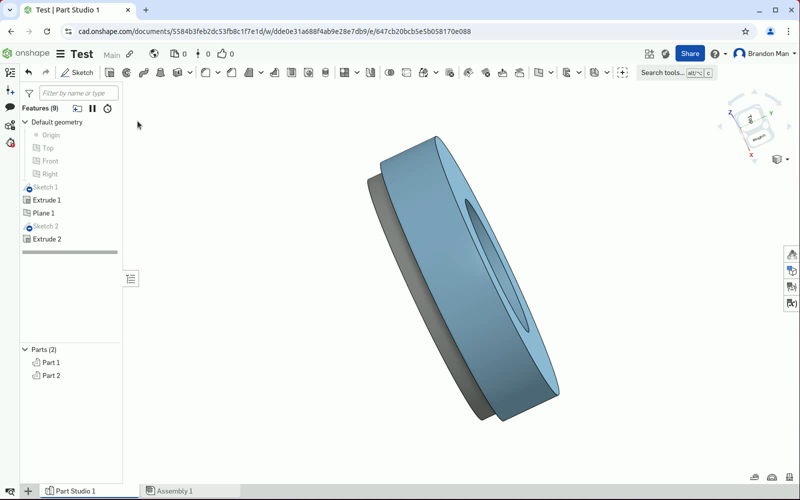
key(up, 2)
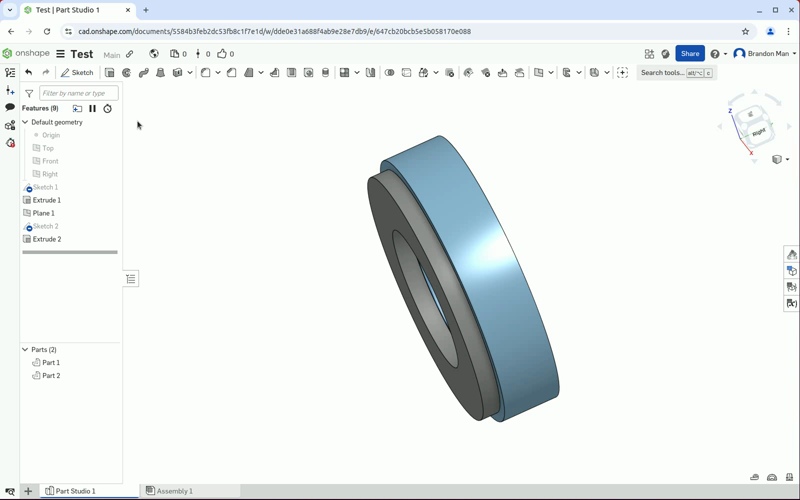
key(right, 2)
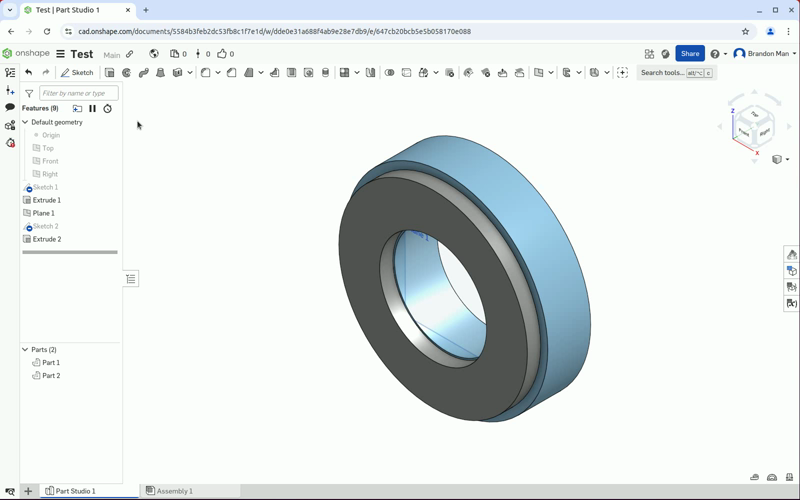
mouse_move(73, 189)
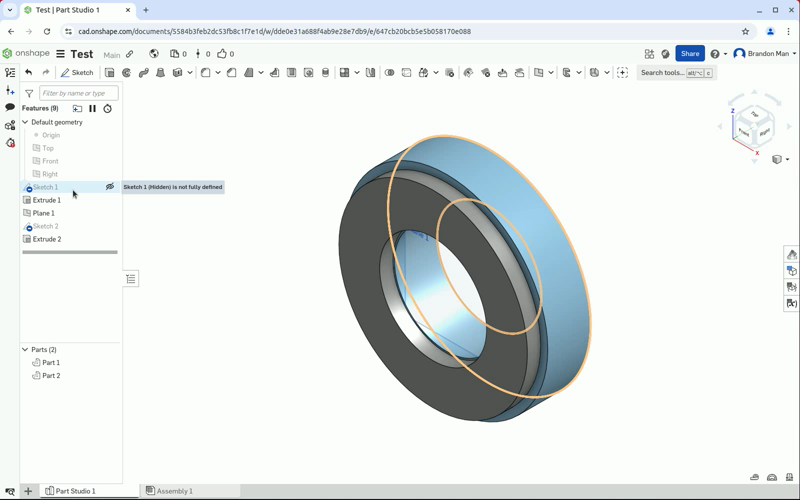
click(73, 189)